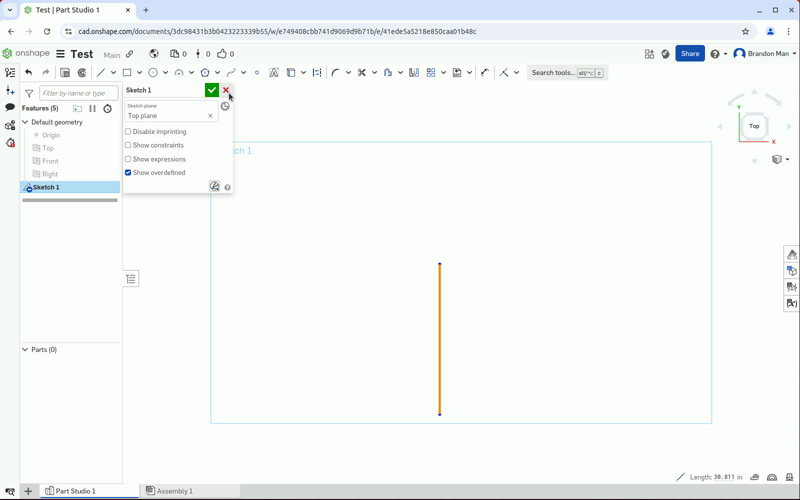
key(shift+h)
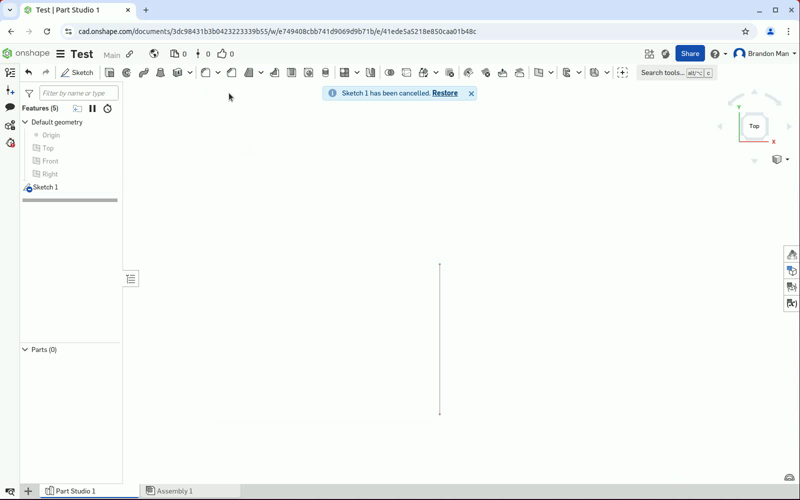
key(shift+s)
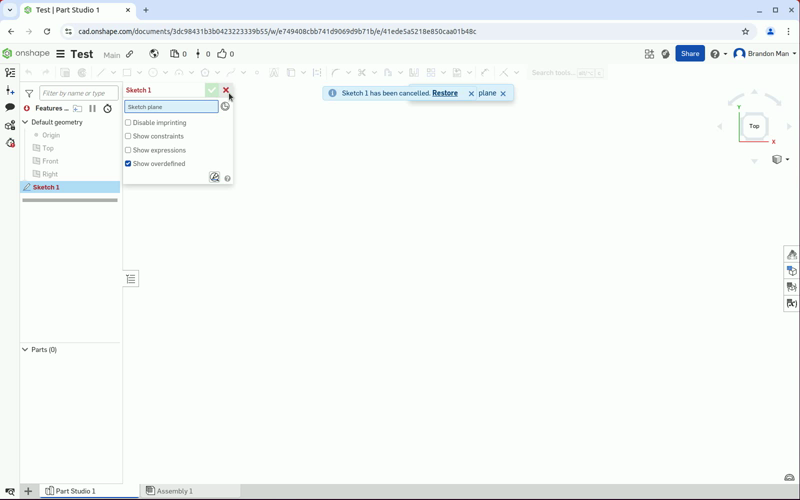
mouse_move(73, 150)
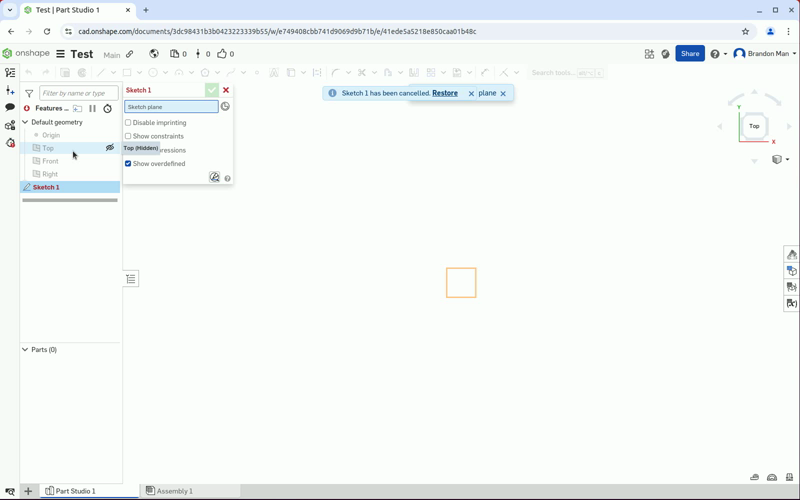
click(73, 150)
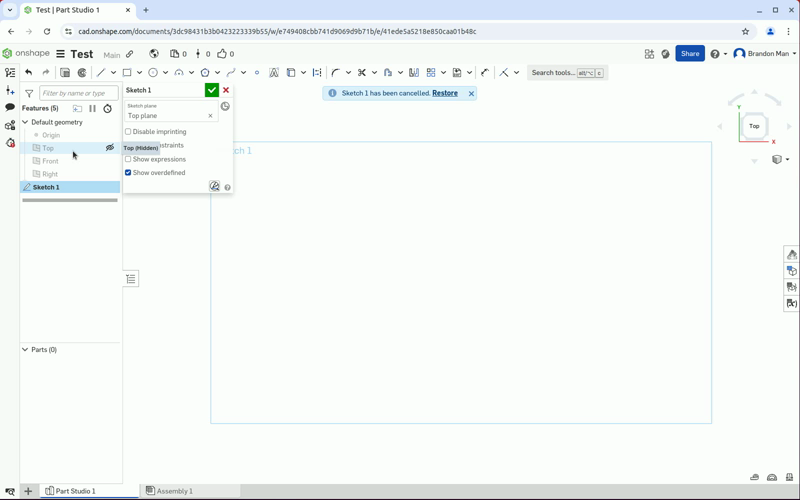
mouse_move(73, 352)
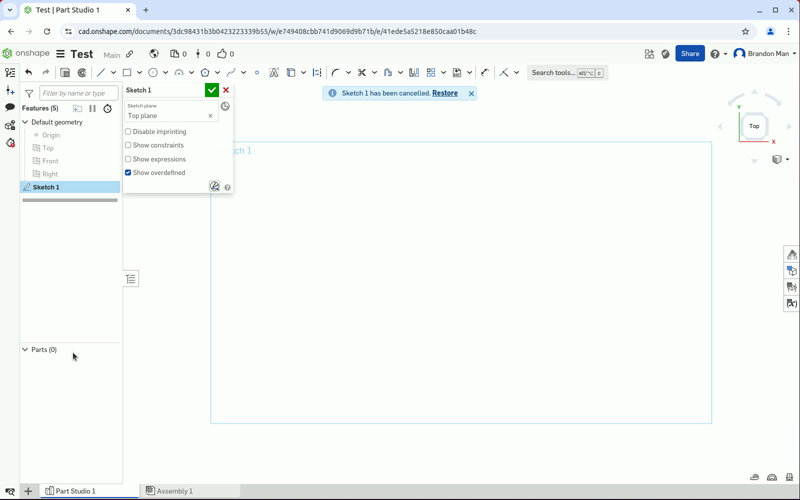
key(y)
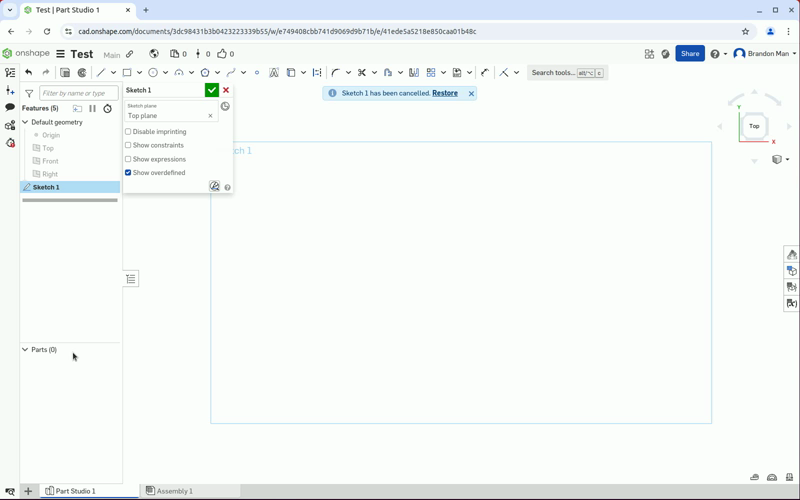
key(c)
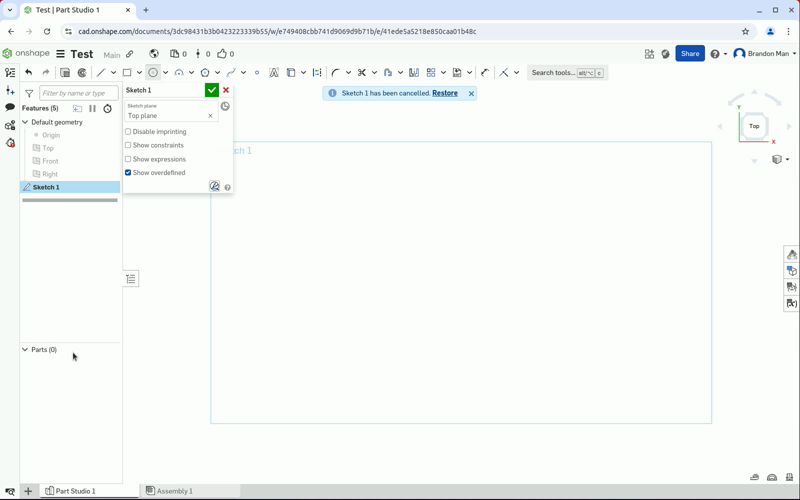
key_down(shift)
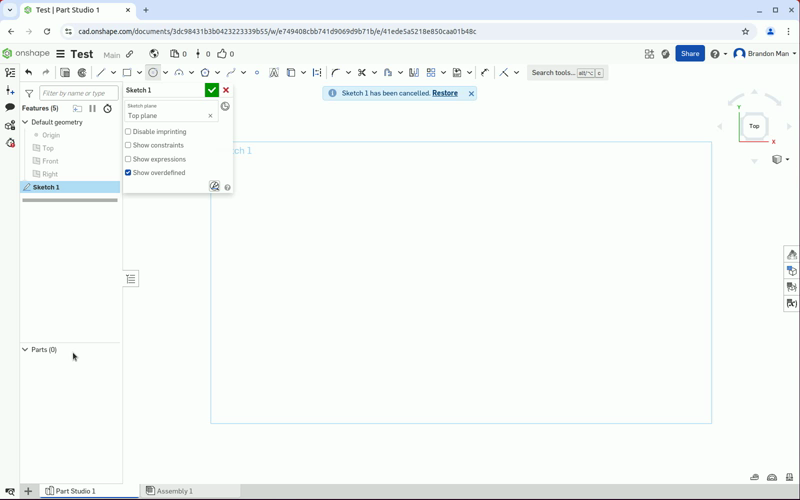
mouse_move(461, 282)
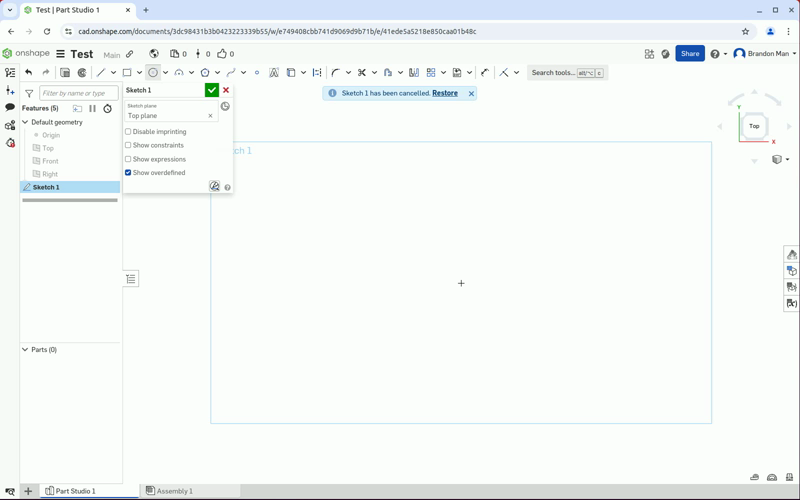
click(461, 282)
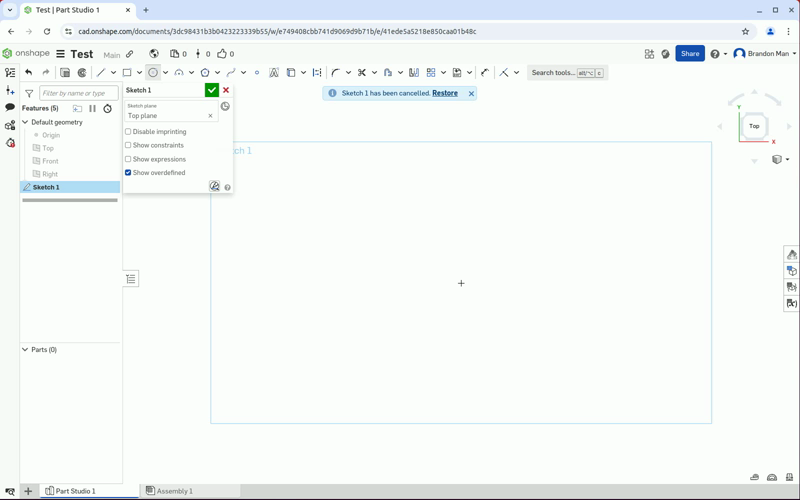
key_up(shift)
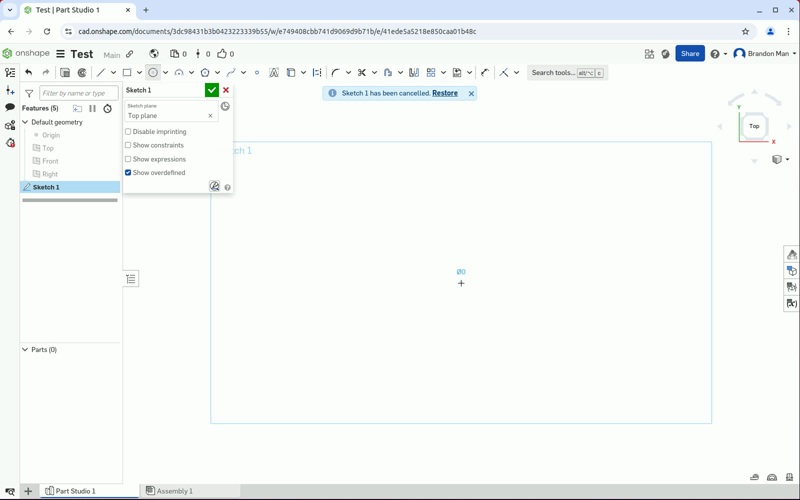
mouse_move(574, 282)
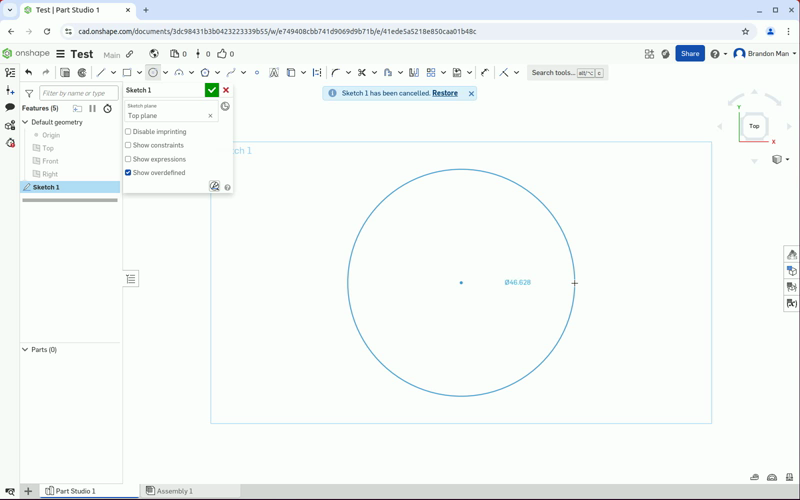
click(574, 282)
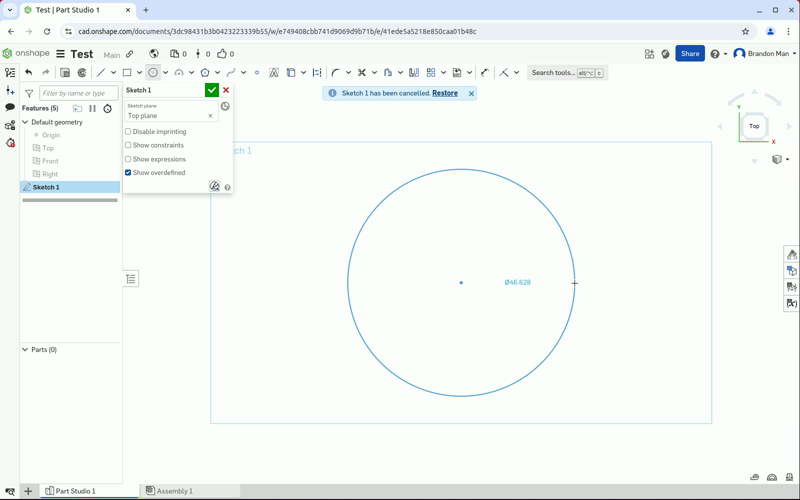
key(esc)
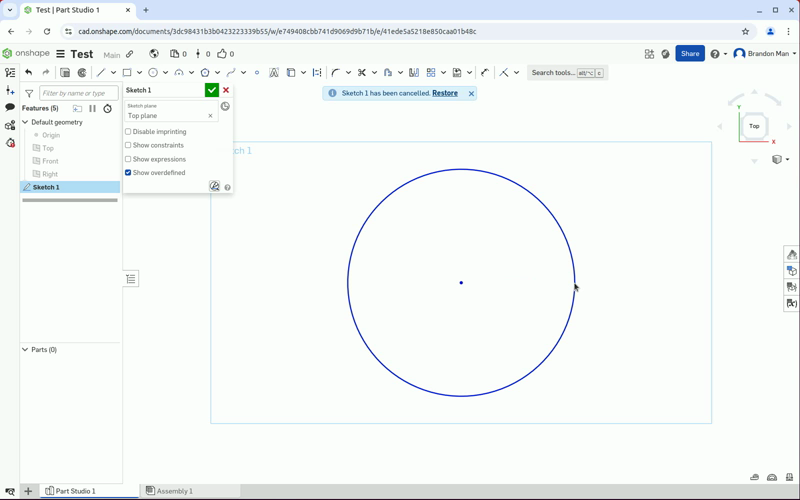
key(c)
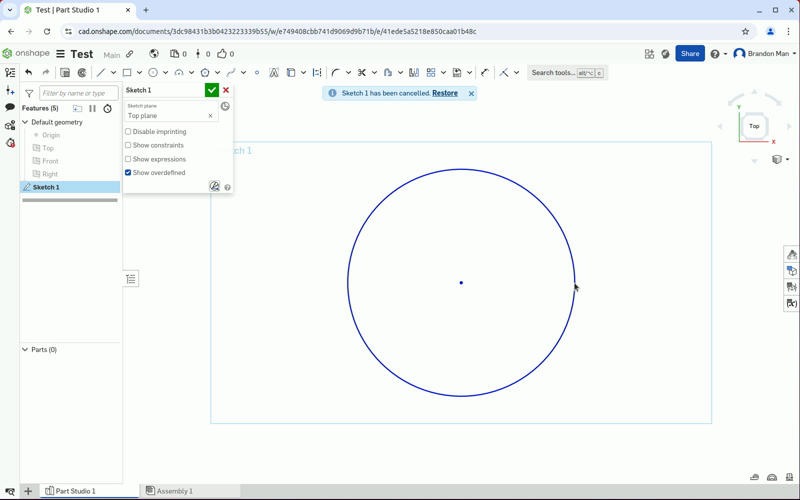
key_down(shift)
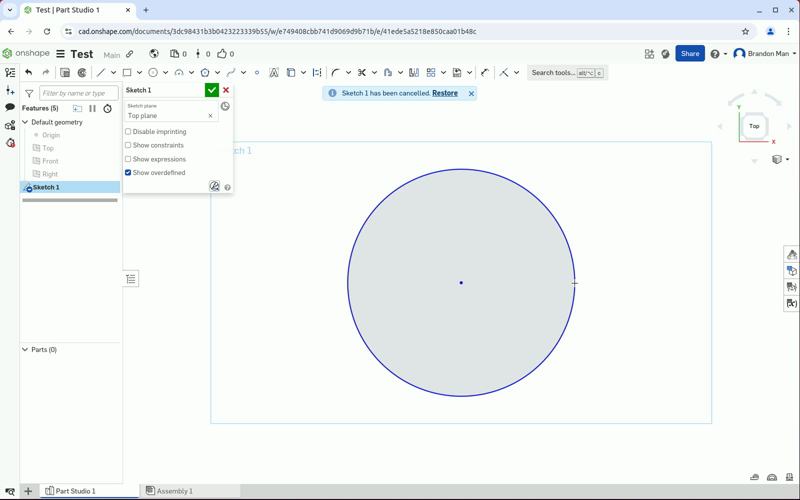
mouse_move(461, 282)
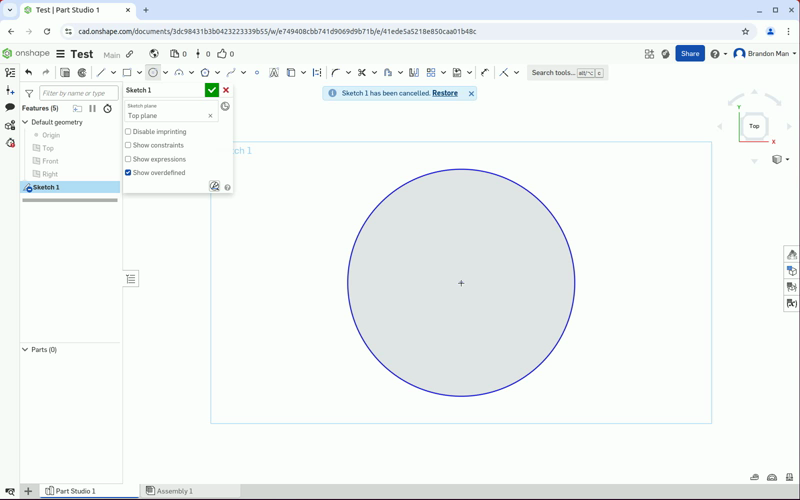
click(461, 282)
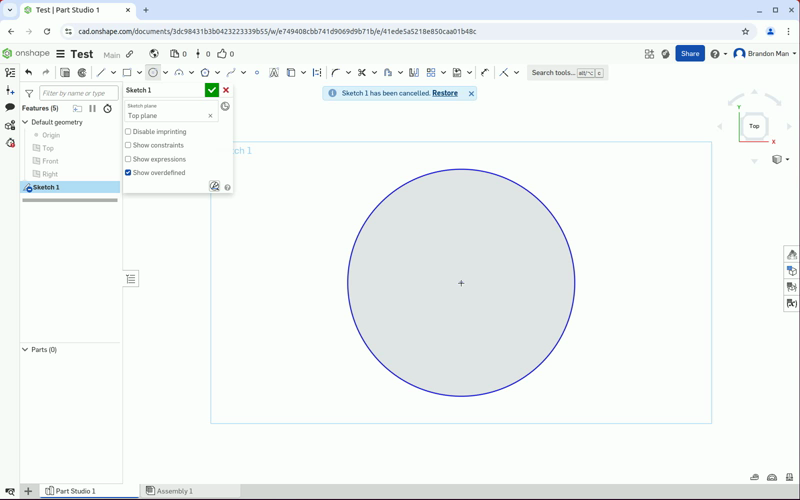
key_up(shift)
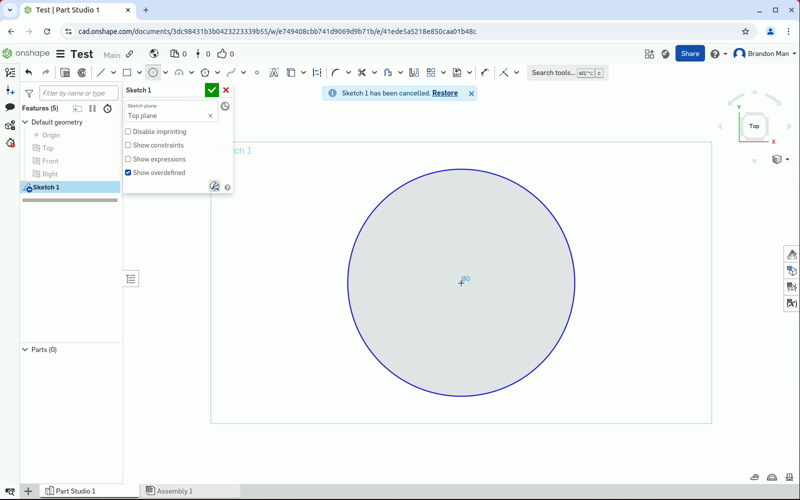
mouse_move(475, 282)
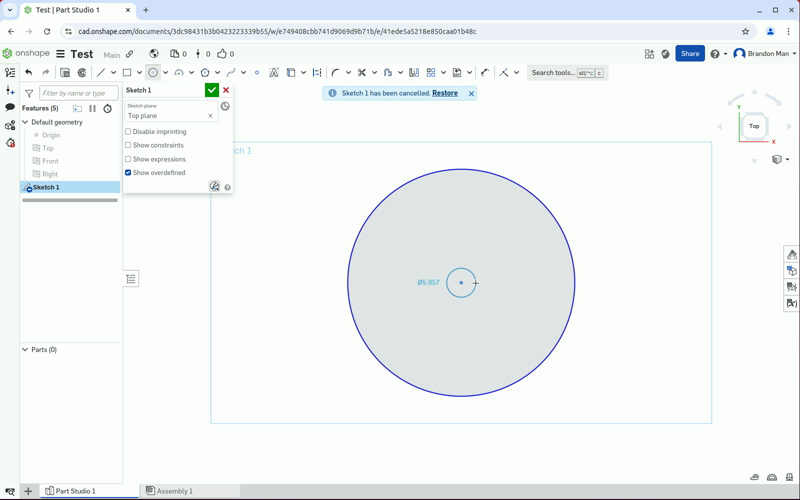
click(475, 282)
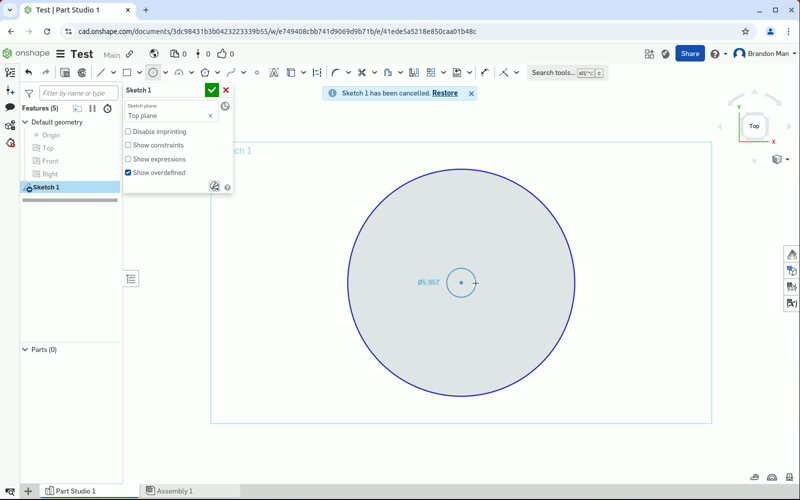
key(esc)
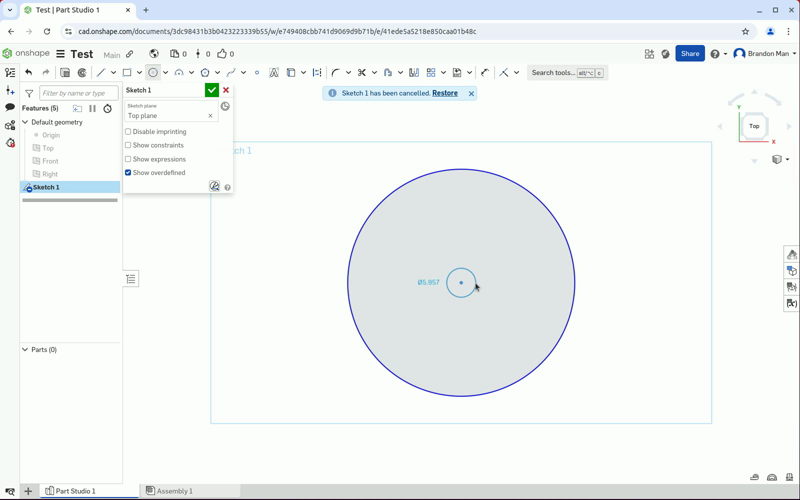
mouse_move(500, 315)
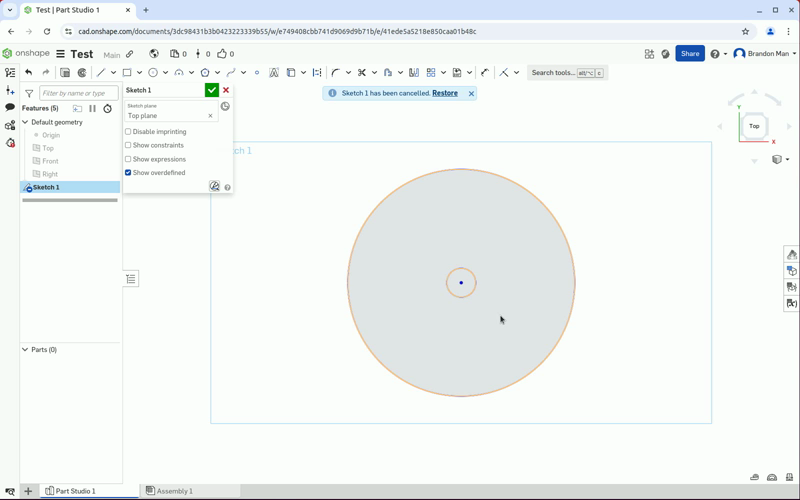
click(500, 315)
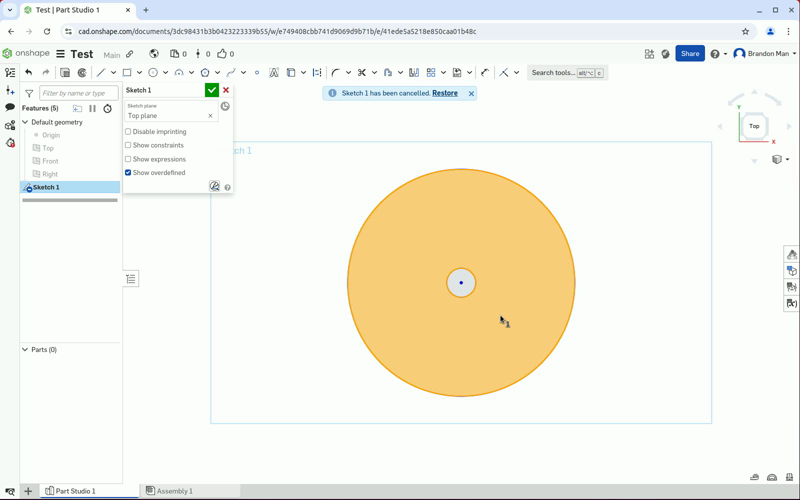
mouse_move(73, 352)
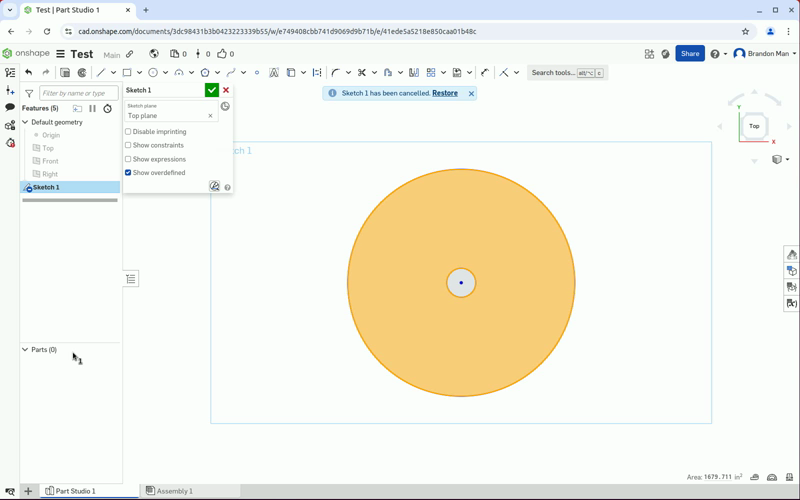
key(shift+y)
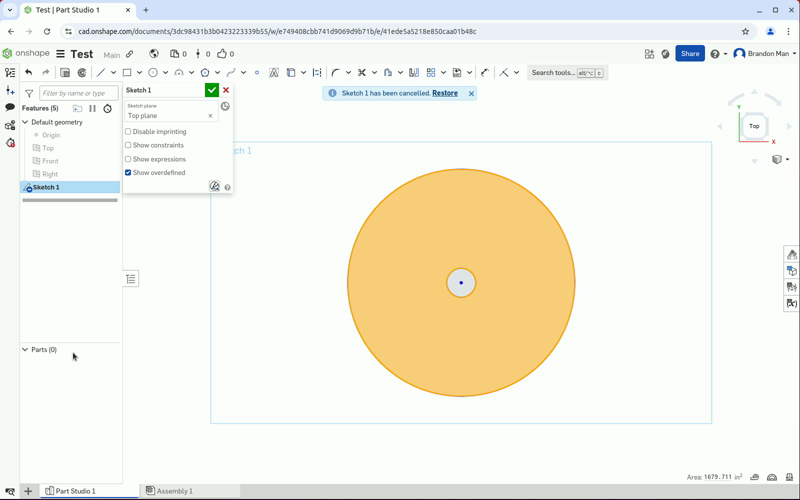
key(shift+e)
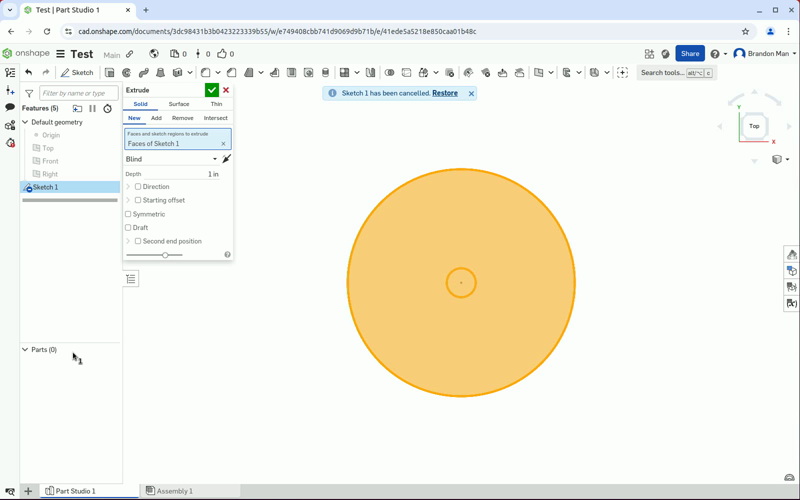
mouse_move(143, 106)
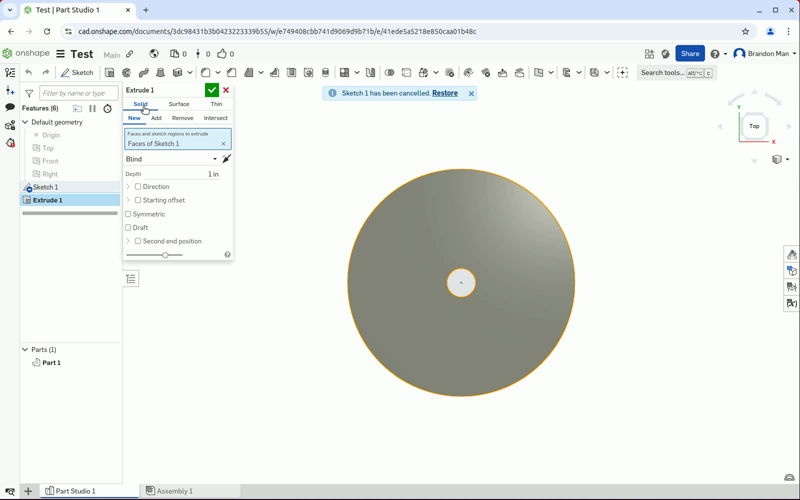
click(143, 106)
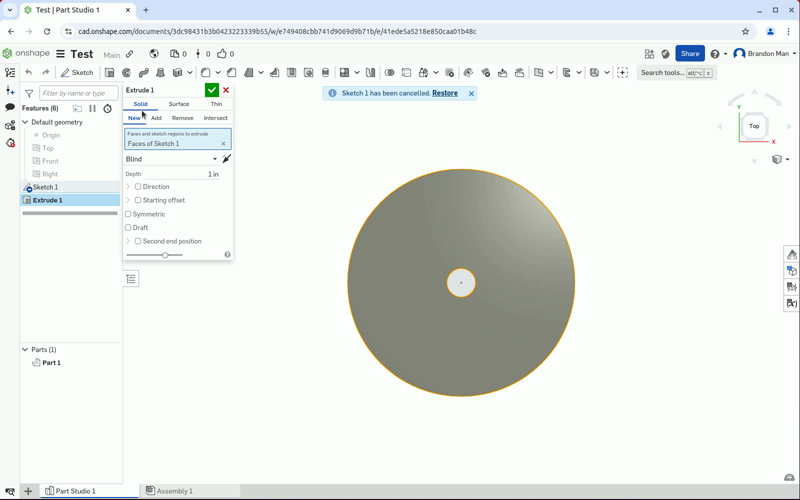
mouse_move(137, 120)
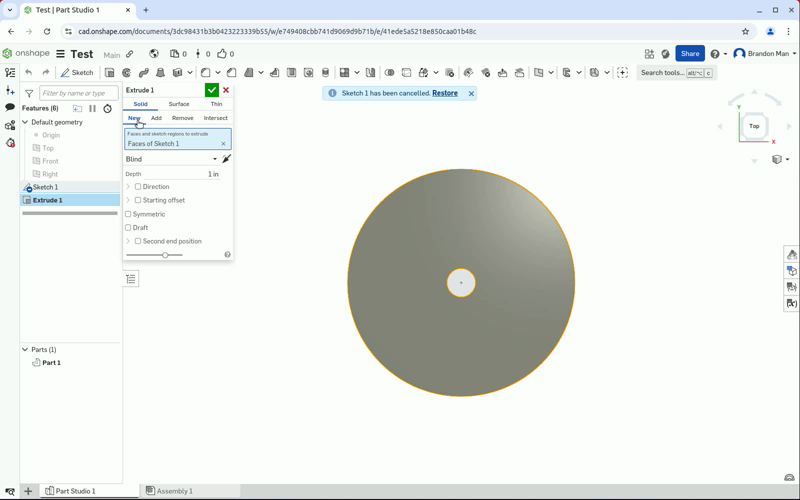
click(137, 120)
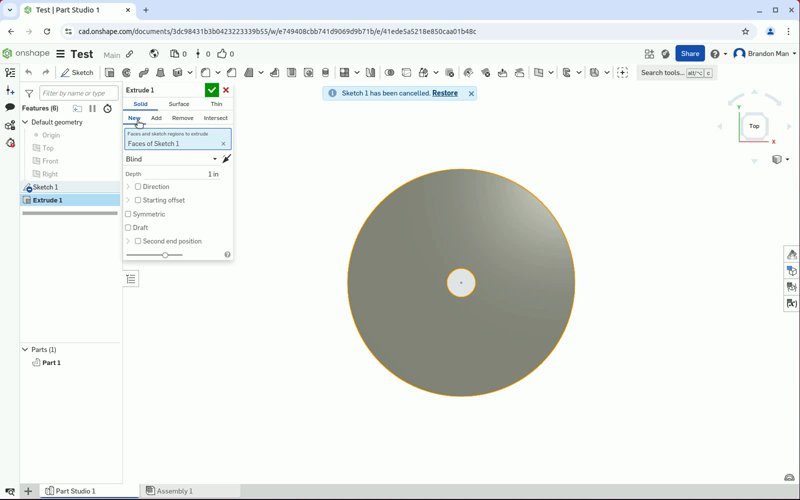
key(tab, 4)
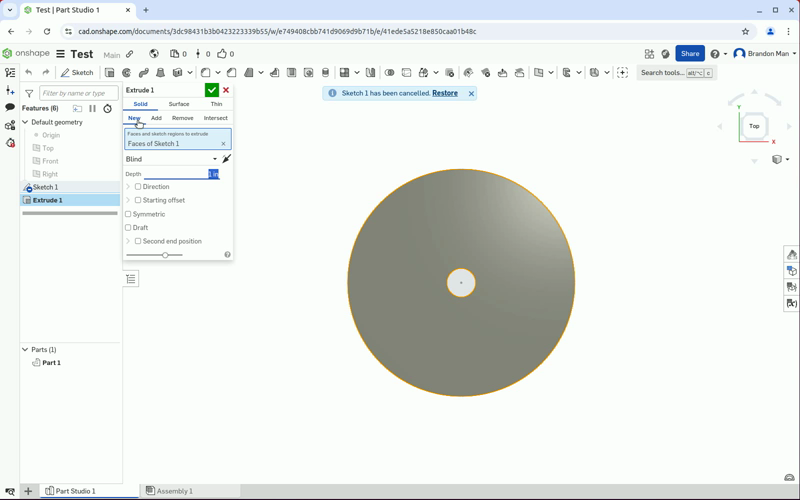
text(4.814)
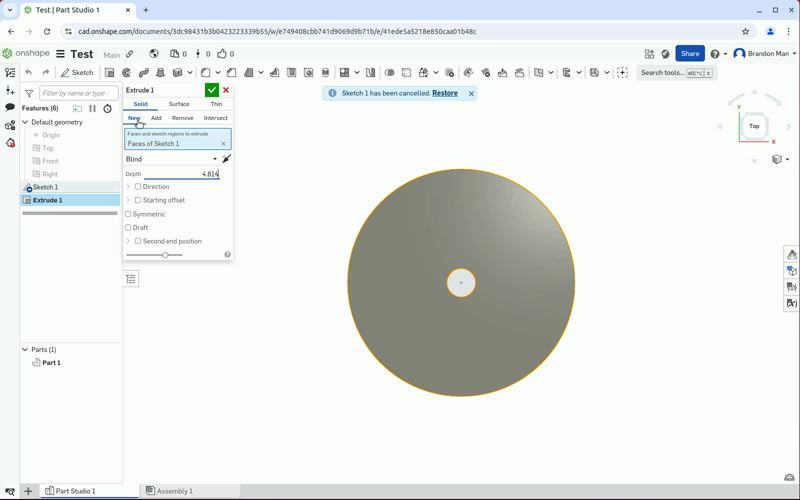
key(enter)
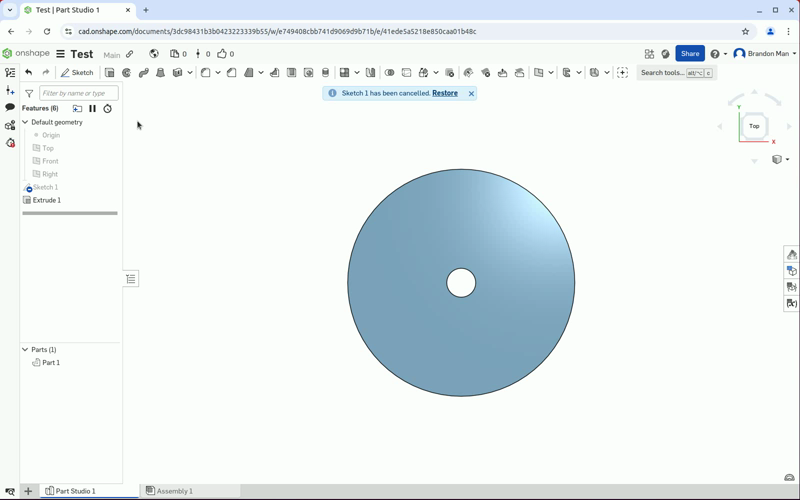
key(shift+h)
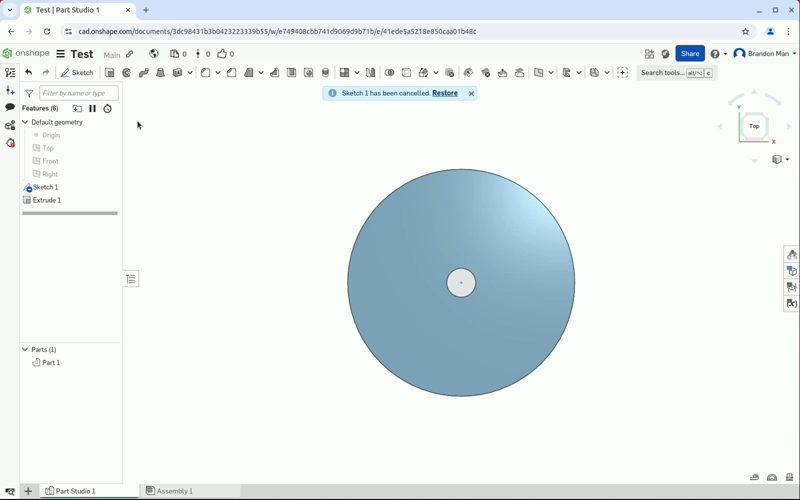
key(shift+h)
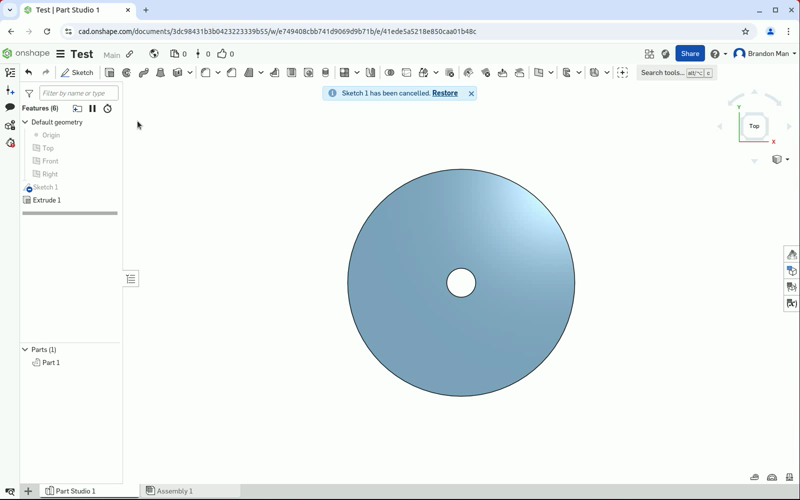
mouse_move(73, 189)
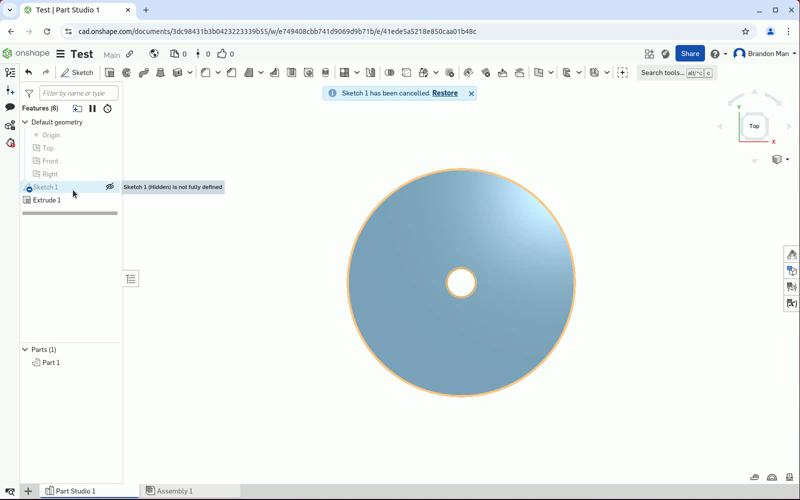
click(73, 189)
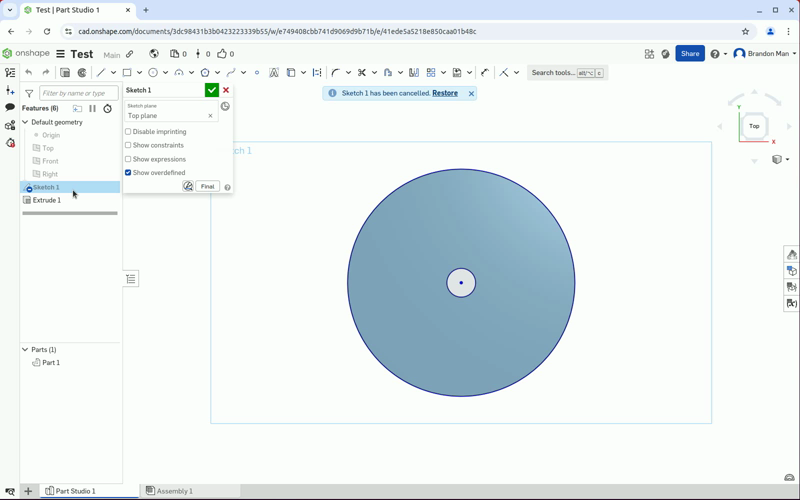
mouse_move(229, 92)
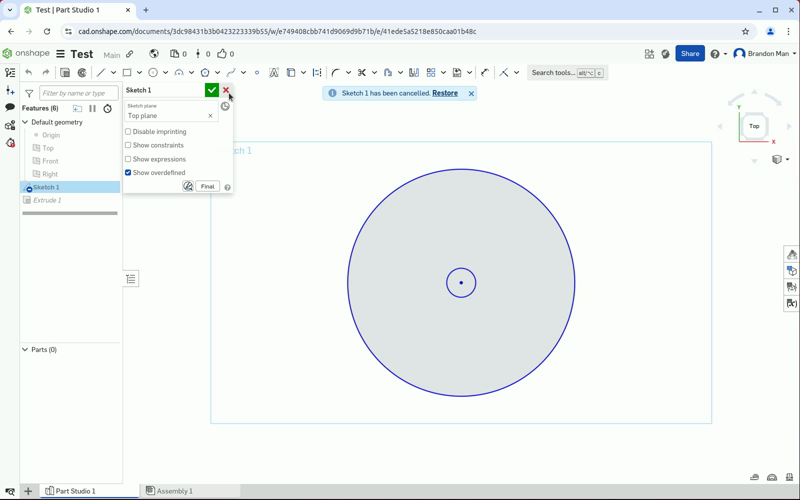
click(229, 92)
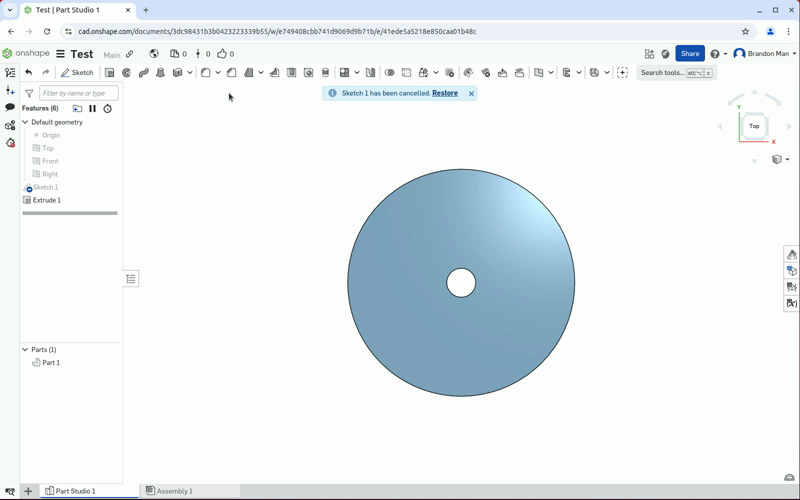
mouse_move(541, 75)
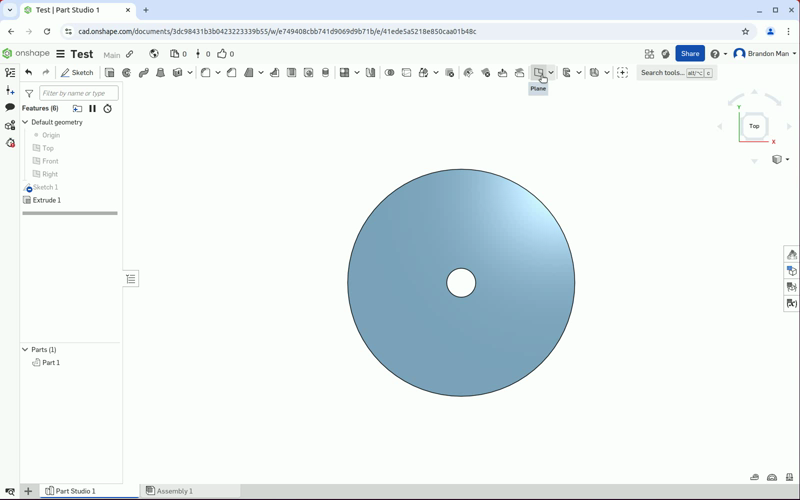
click(541, 75)
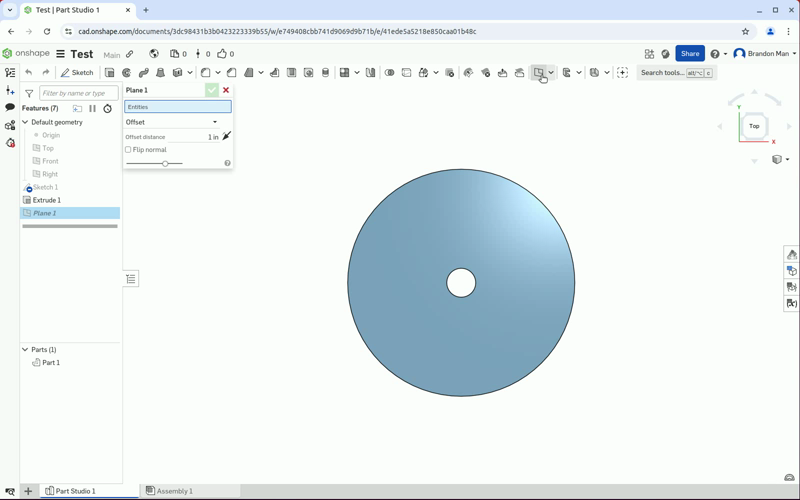
mouse_move(73, 150)
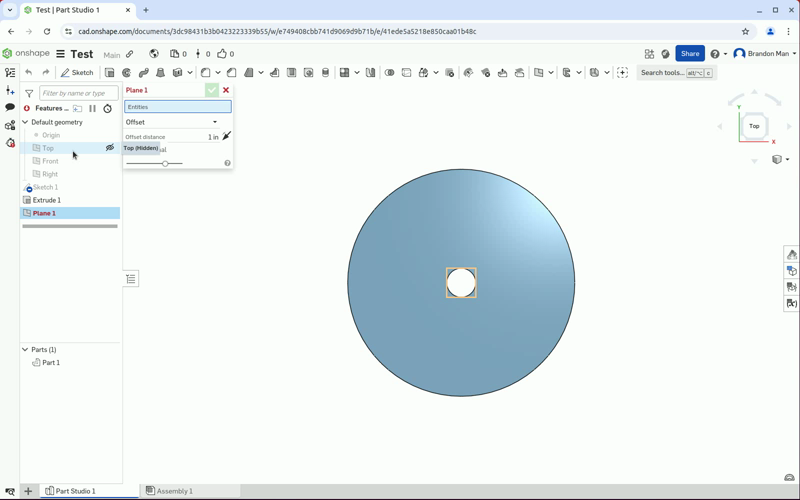
click(73, 150)
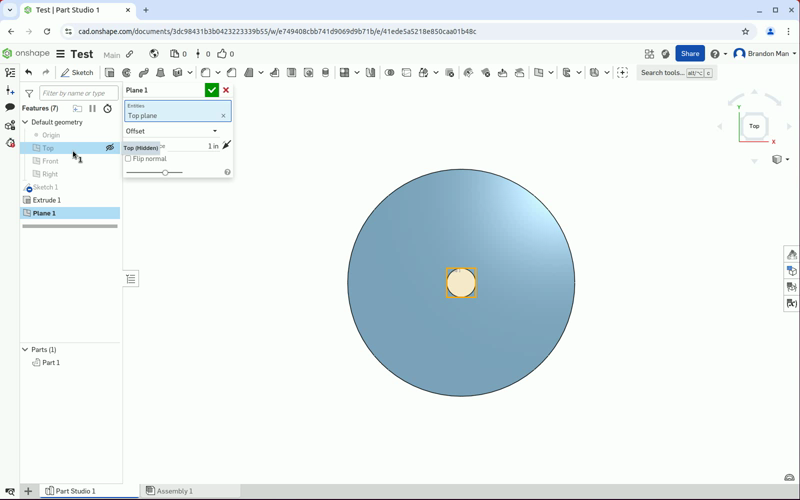
key(tab, 2)
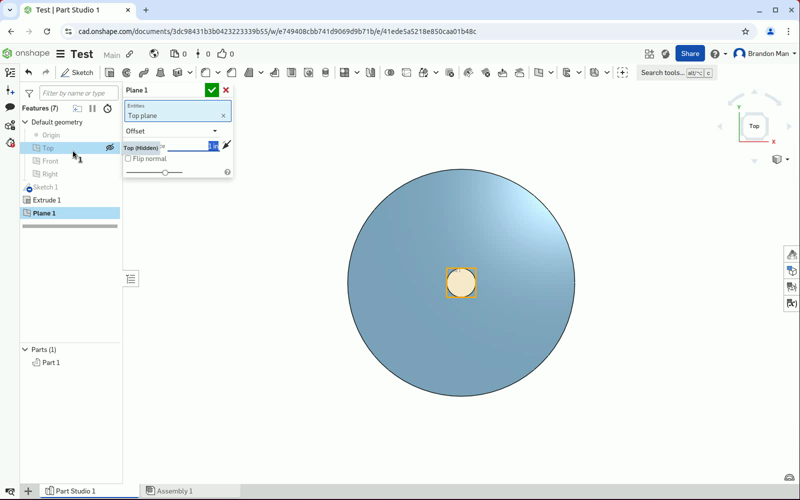
text(4.807)
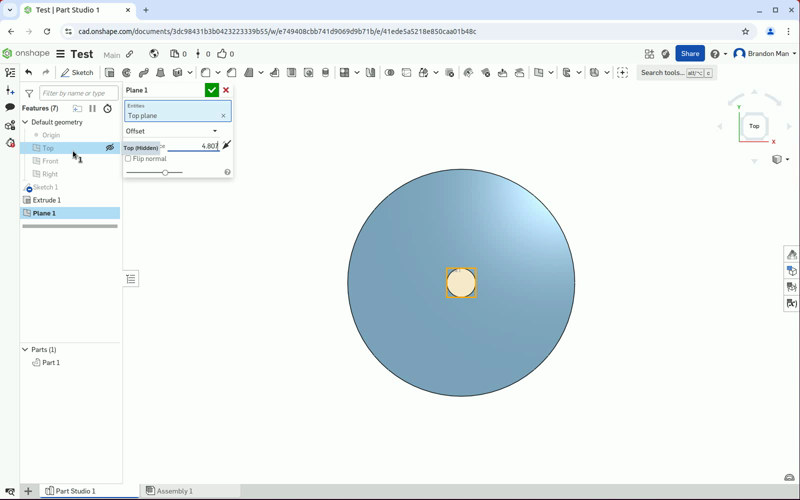
key(enter, 2)
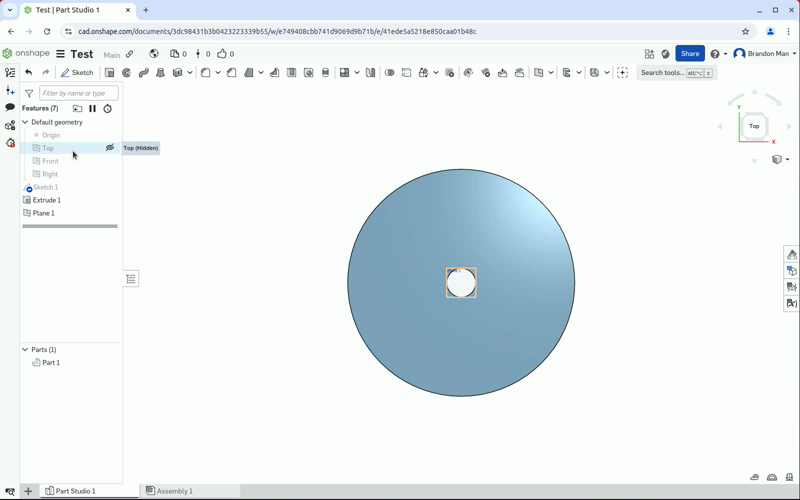
key(shift+s)
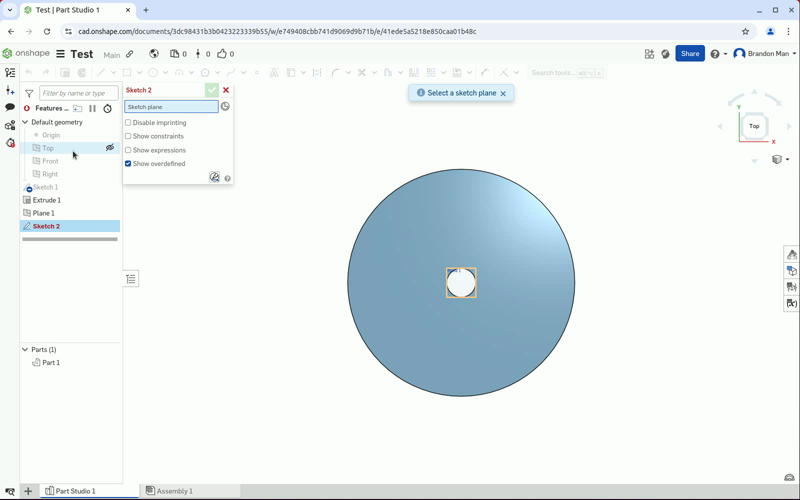
mouse_move(73, 215)
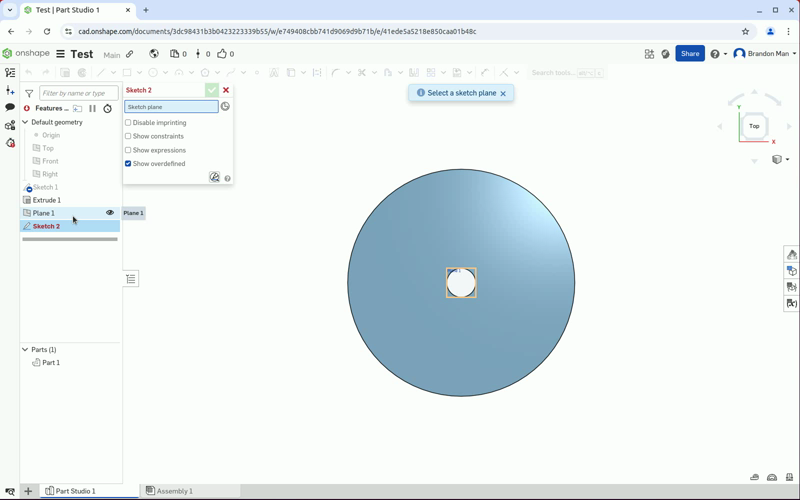
click(73, 215)
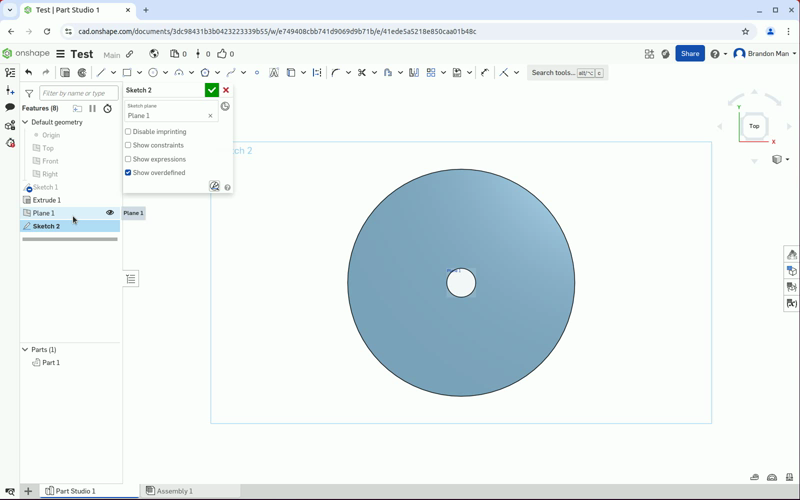
mouse_move(73, 352)
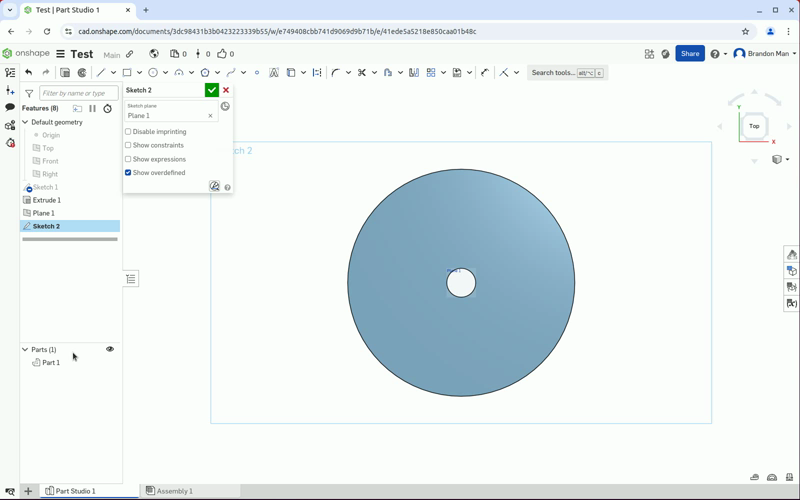
key(y)
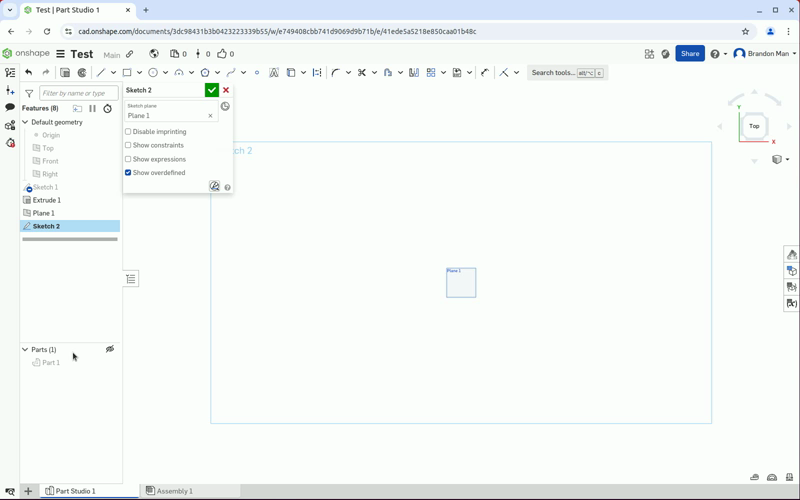
key(c)
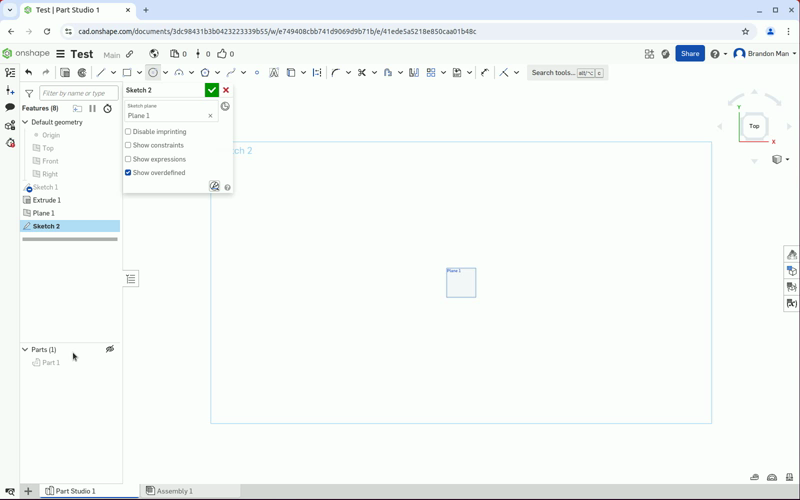
key_down(shift)
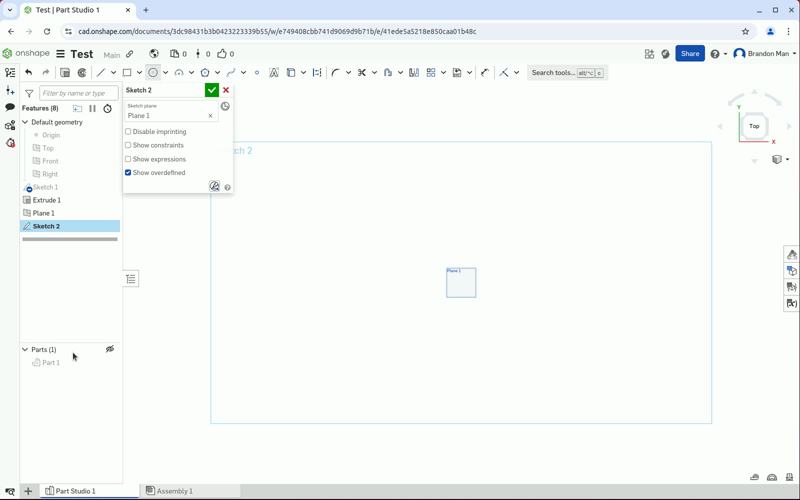
mouse_move(460, 282)
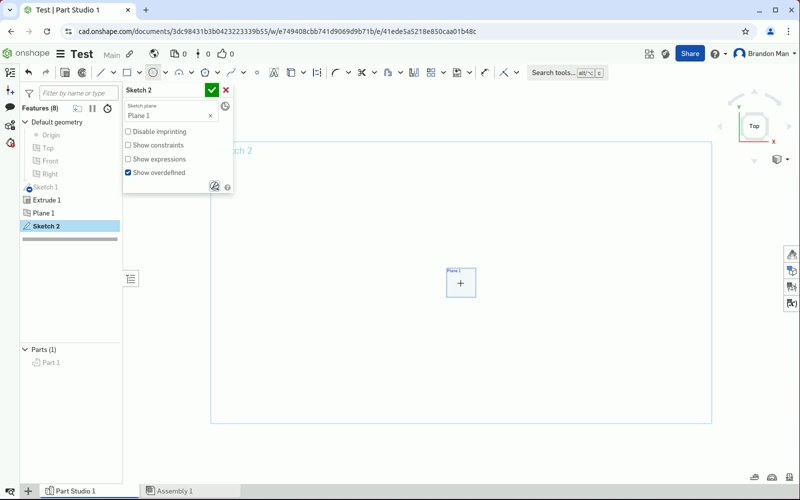
click(460, 282)
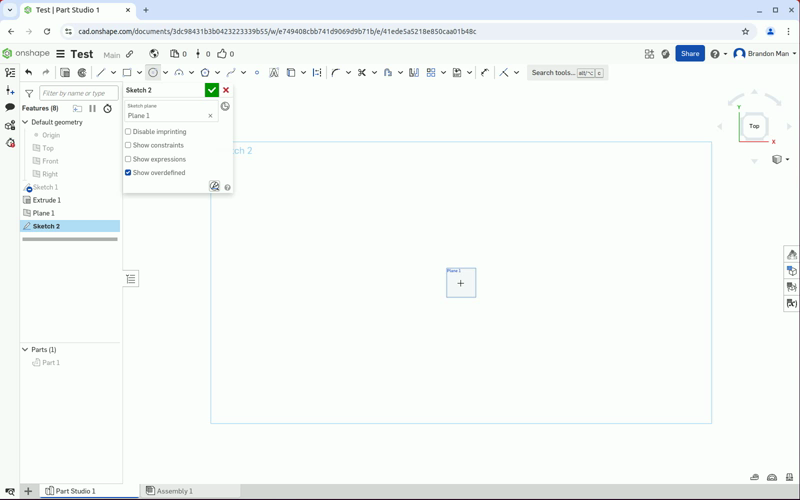
key_up(shift)
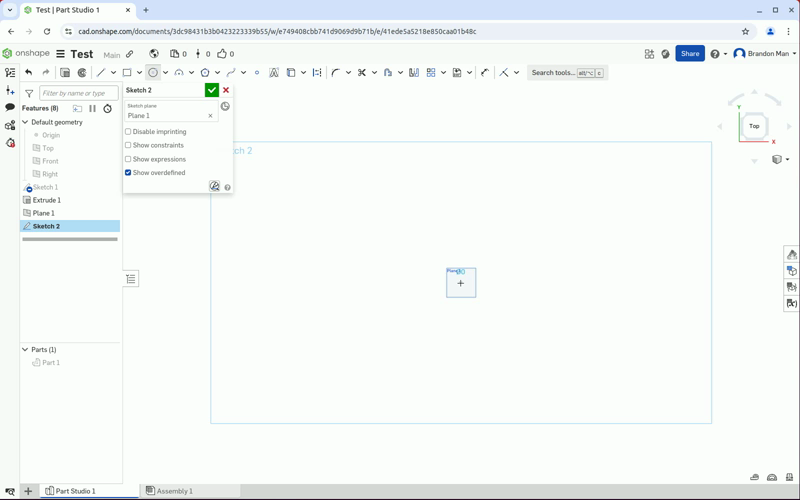
mouse_move(514, 282)
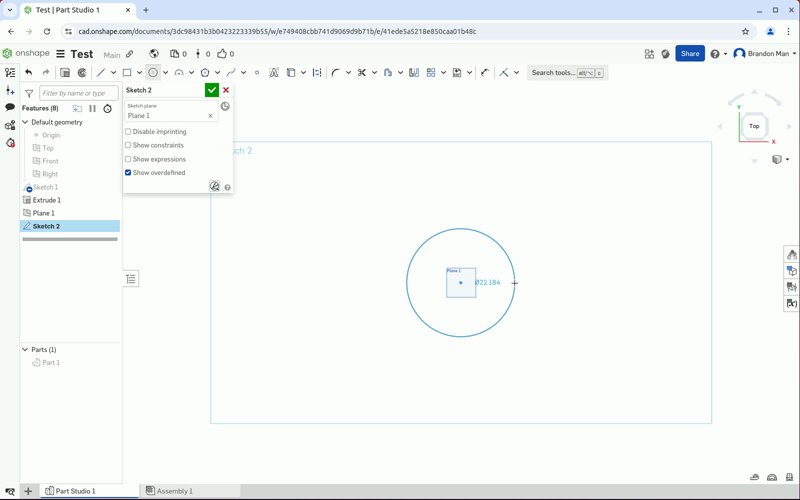
click(514, 282)
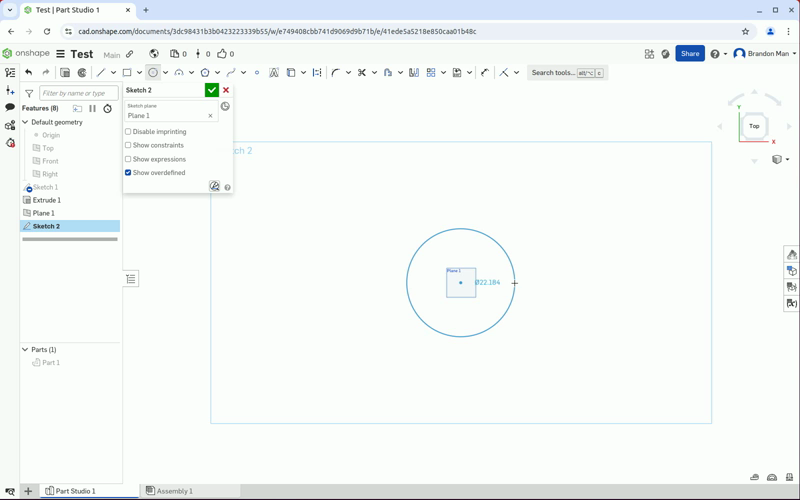
key(esc)
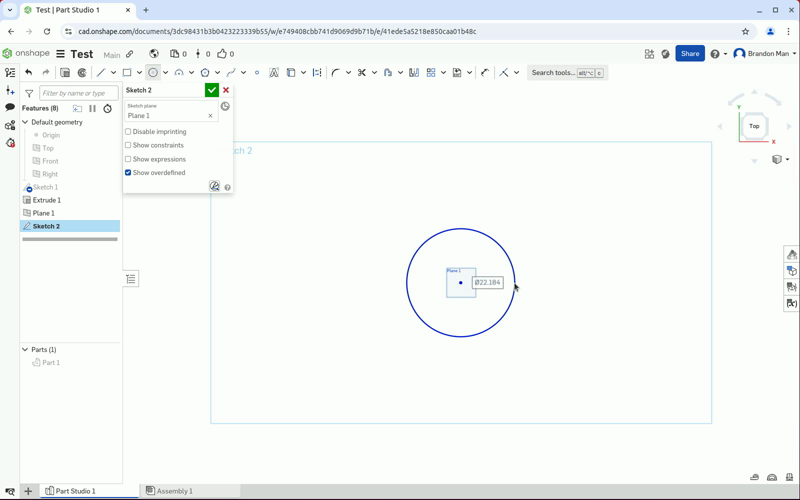
key(c)
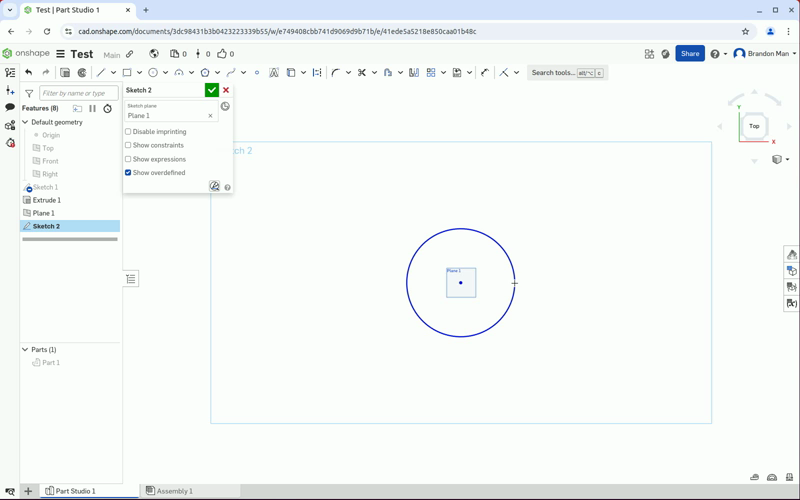
key_down(shift)
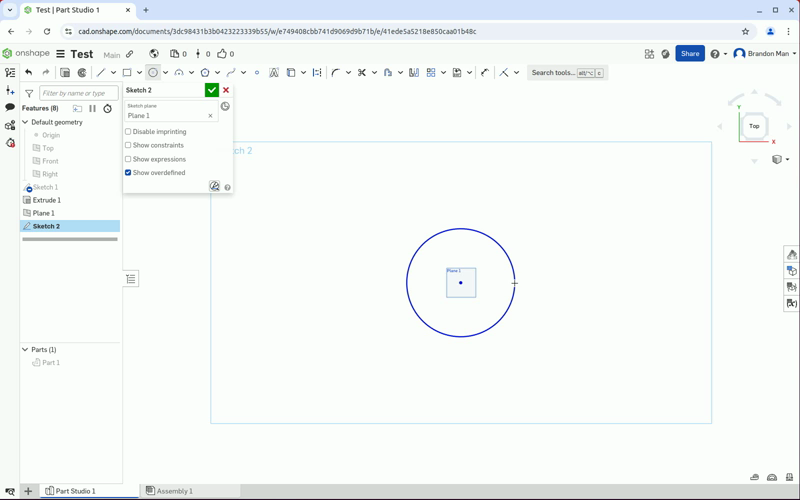
mouse_move(460, 282)
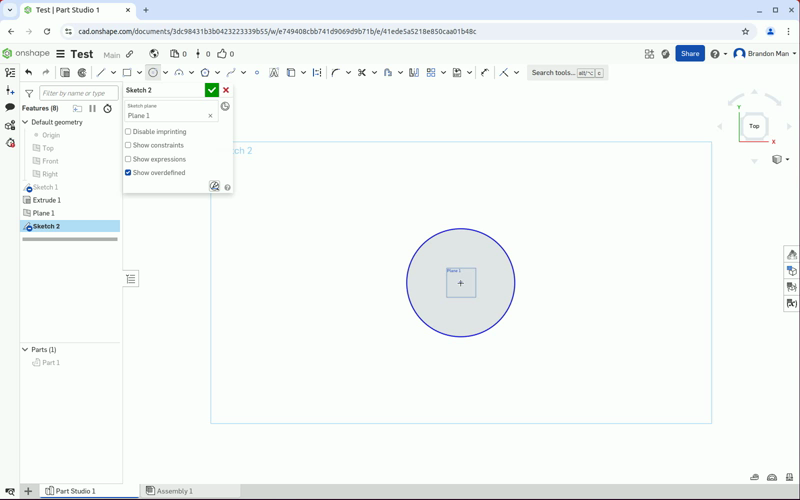
click(460, 282)
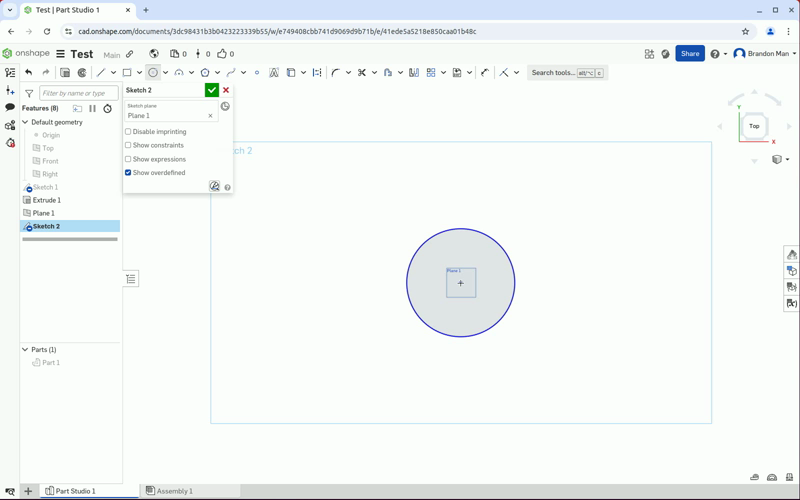
key_up(shift)
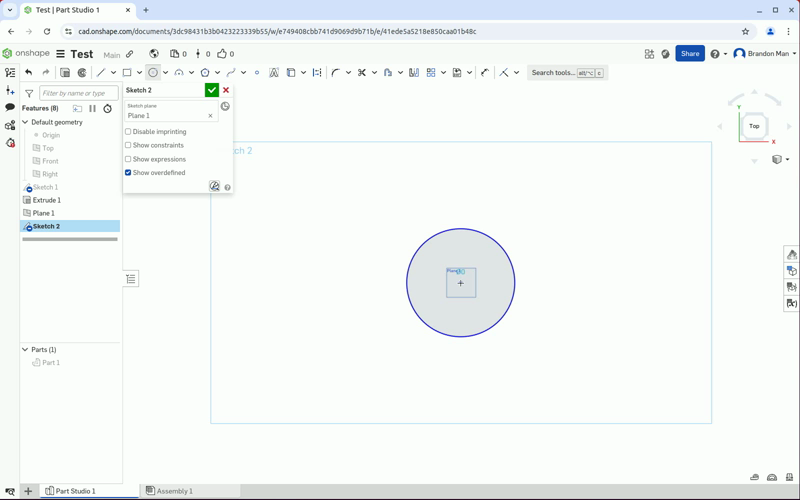
mouse_move(498, 282)
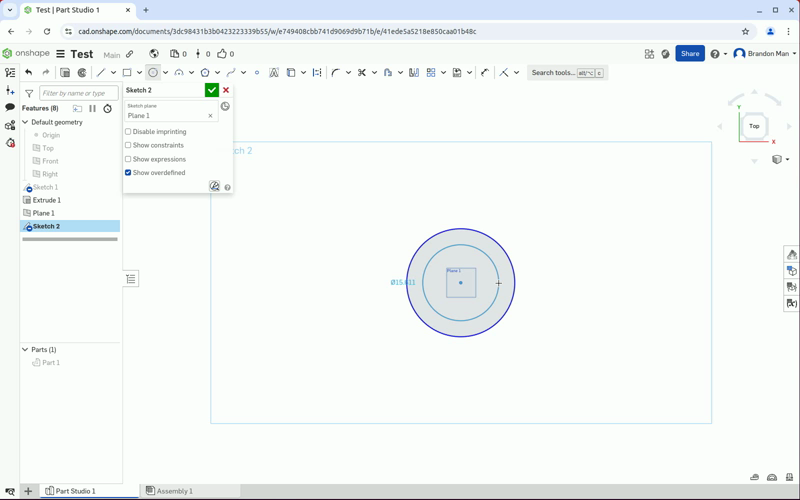
click(498, 282)
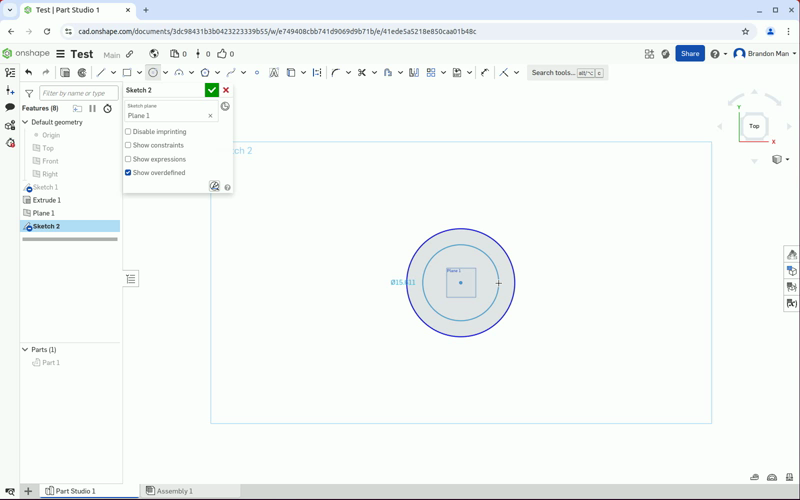
key(esc)
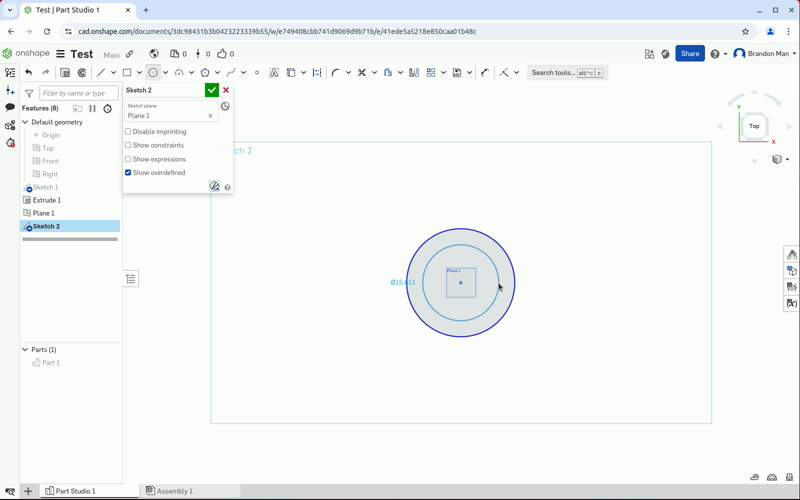
mouse_move(447, 331)
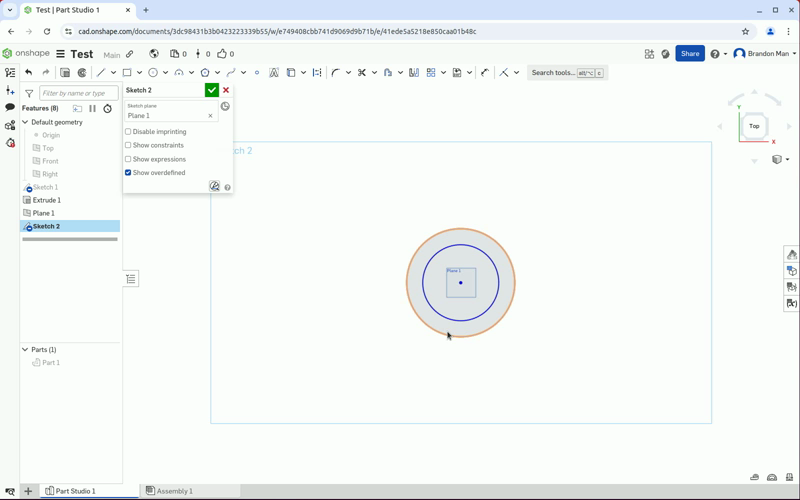
click(447, 331)
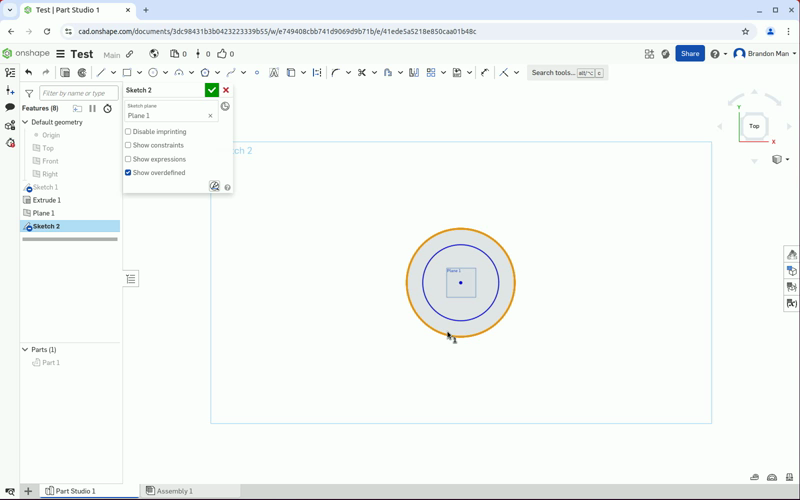
mouse_move(73, 352)
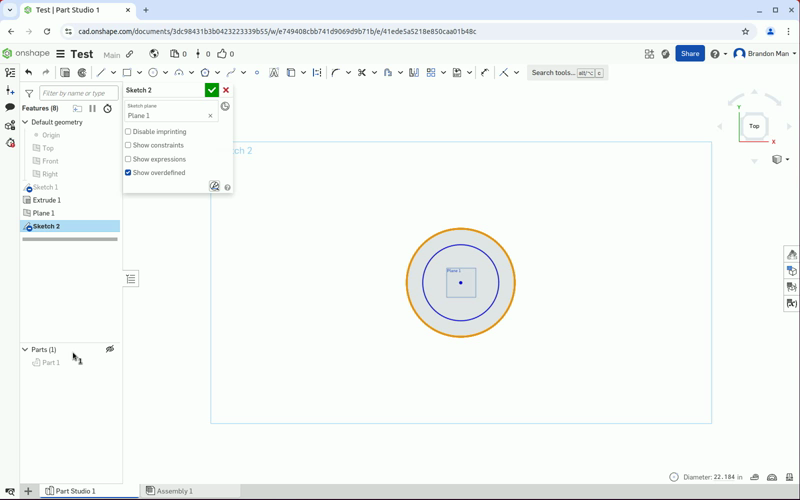
key(shift+y)
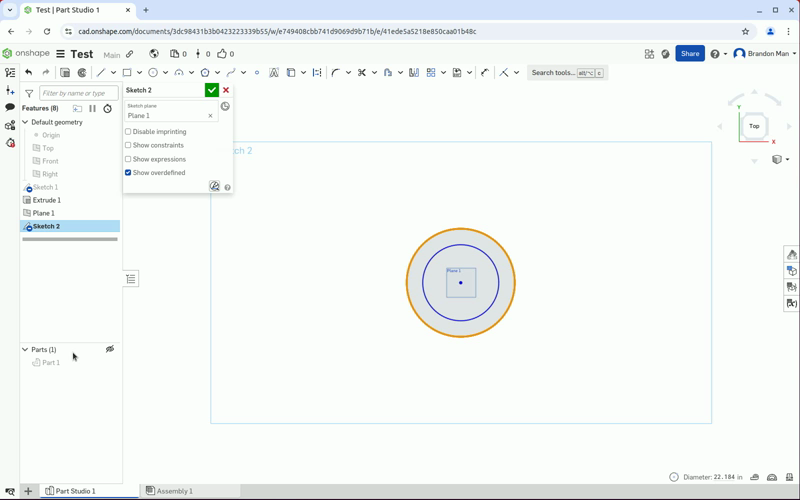
key(shift+e)
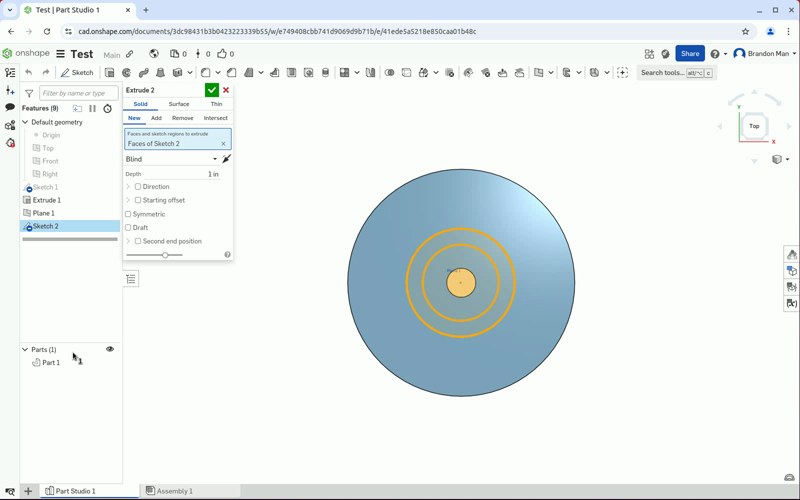
mouse_move(143, 106)
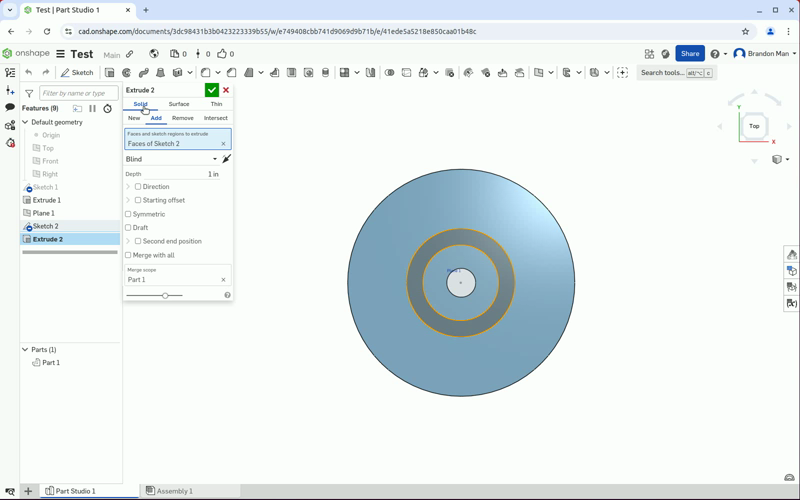
click(143, 106)
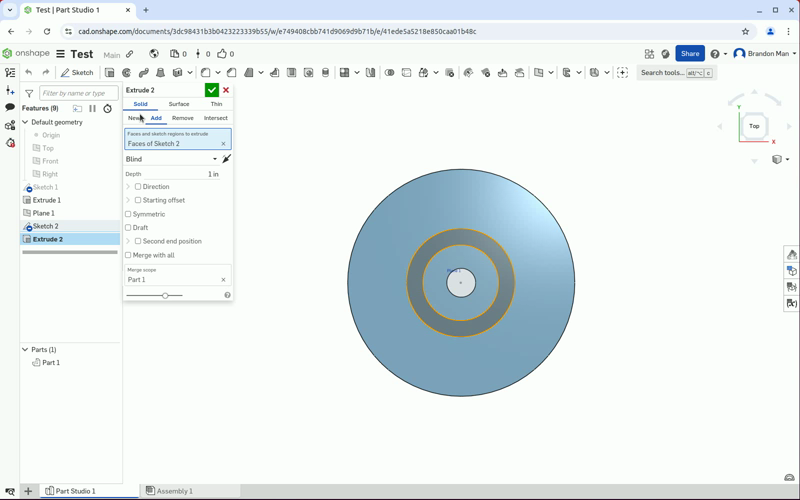
mouse_move(137, 120)
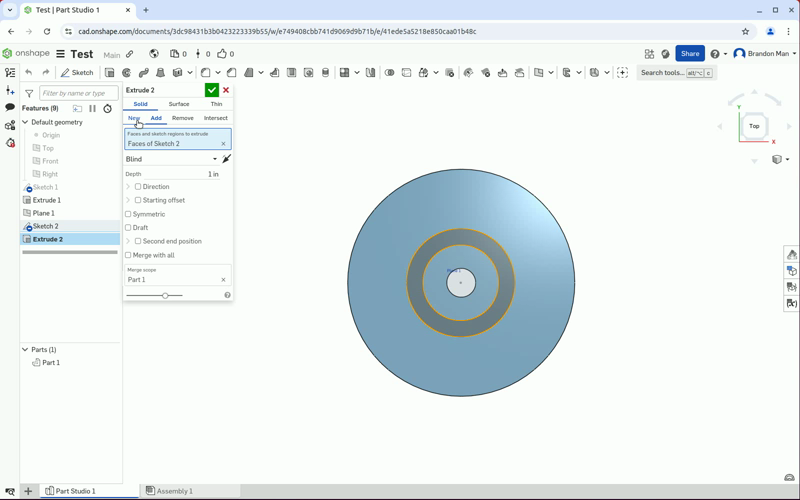
click(137, 120)
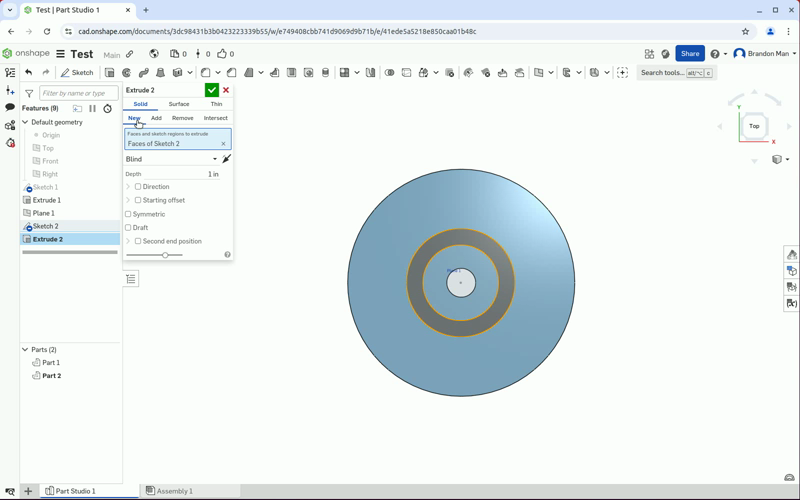
key(tab, 4)
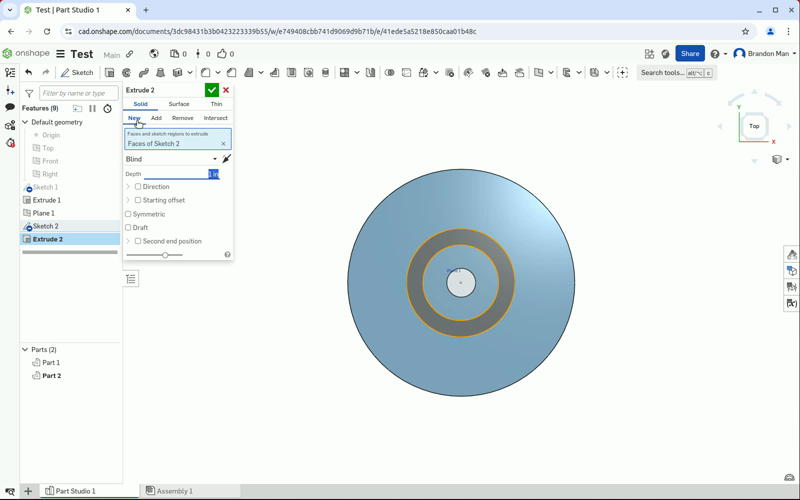
text(2.889)
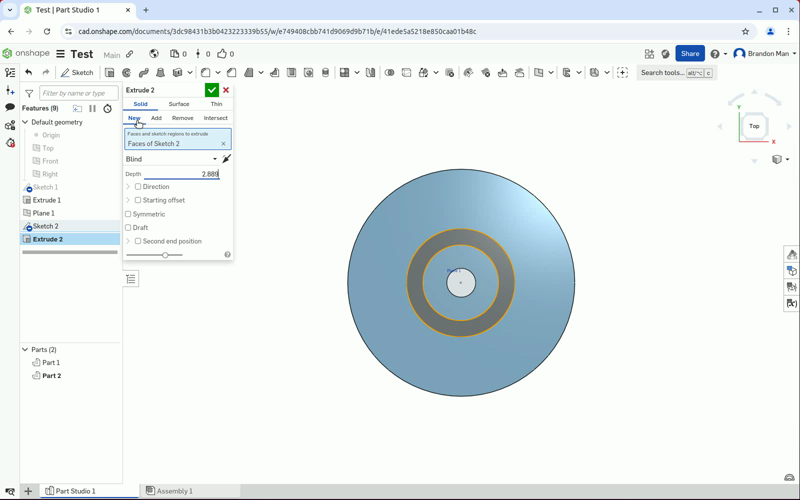
key(enter)
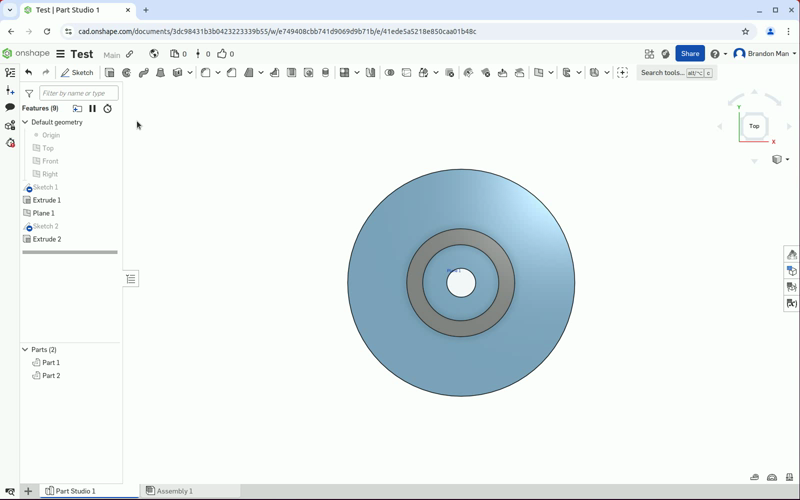
key(shift+h)
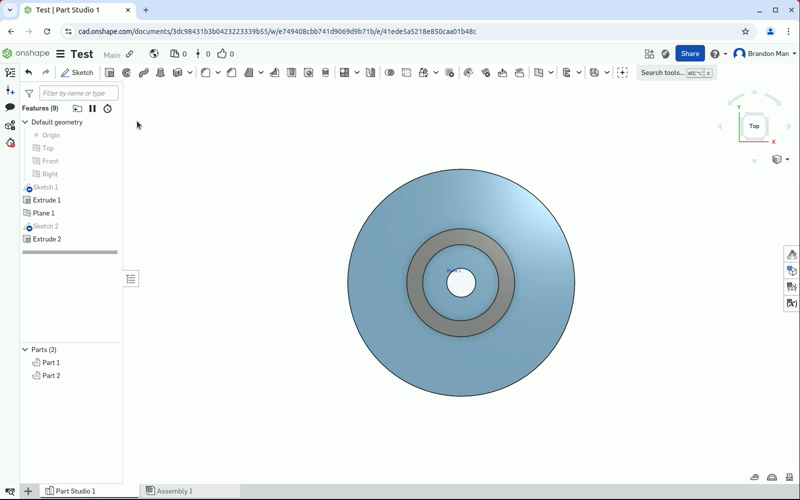
key(shift+h)
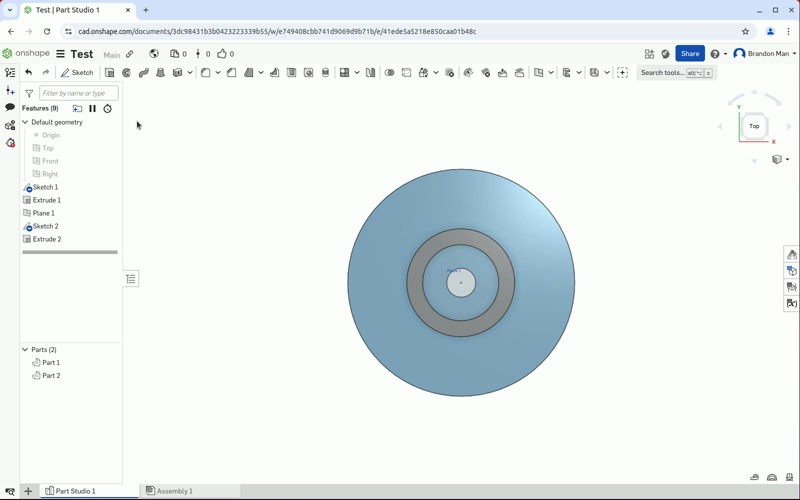
key(shift+7)
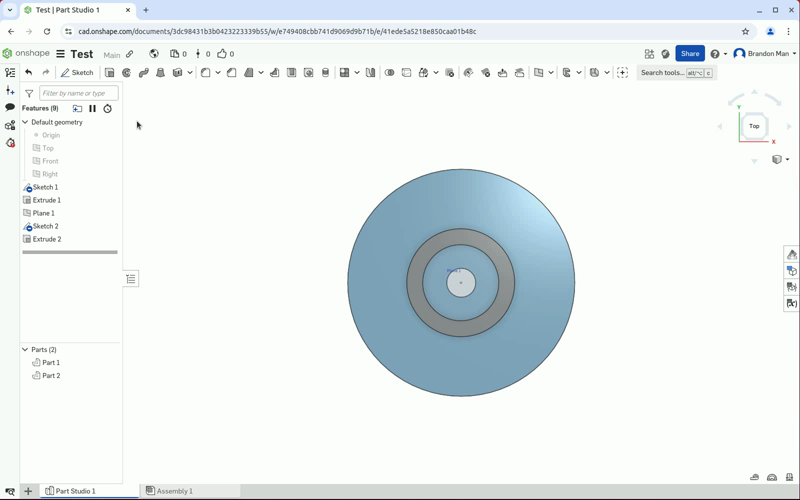
key(up, 3)
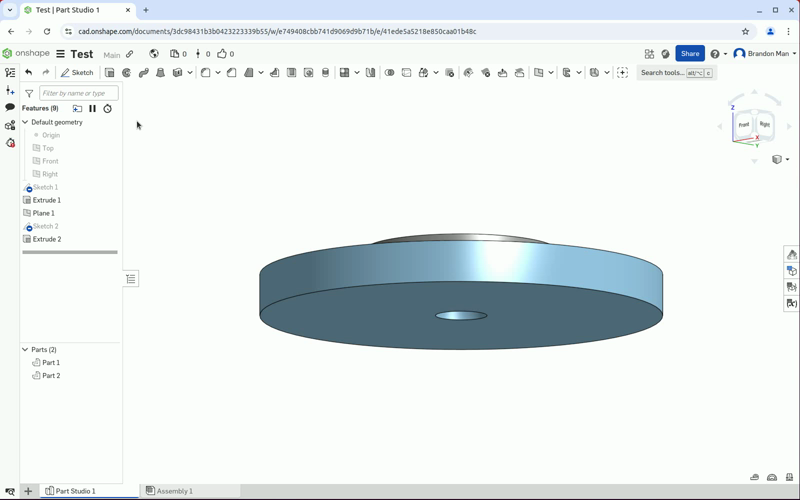
key(left, 3)
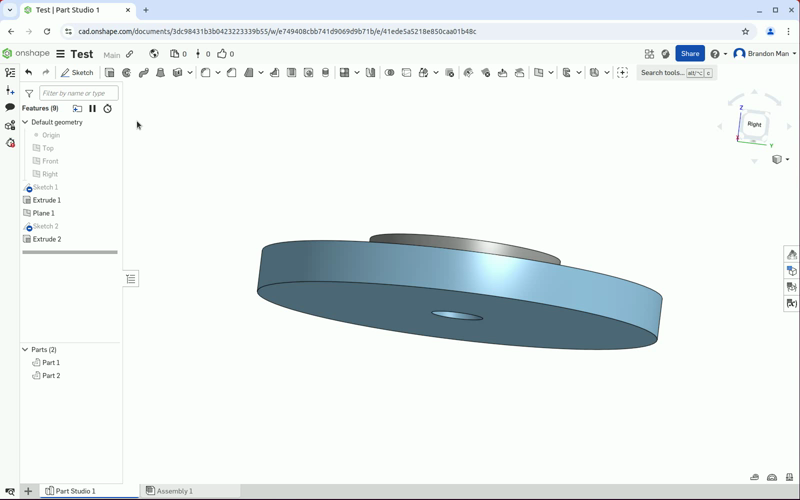
key(right, 3)
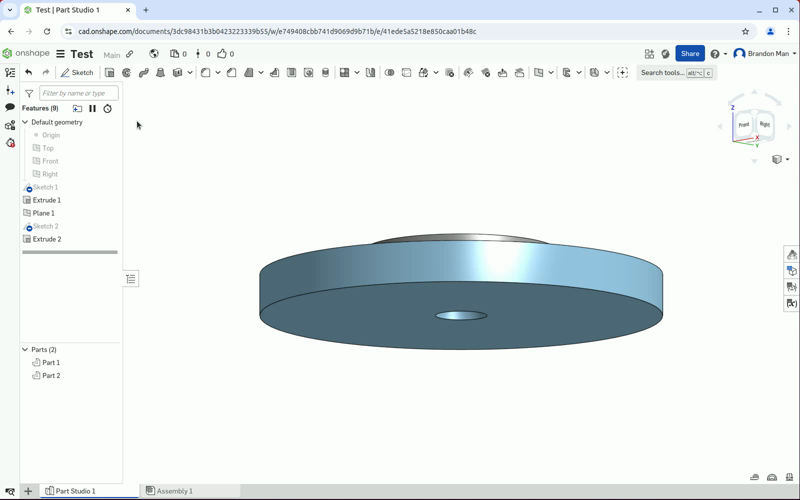
key(down, 3)
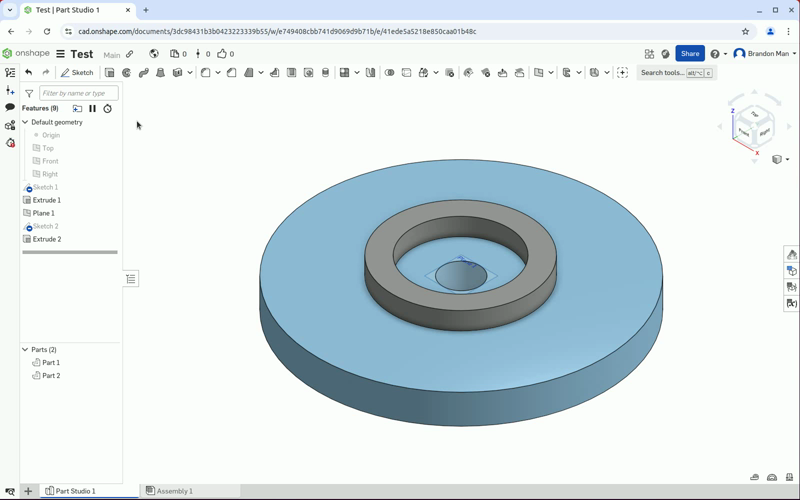
mouse_move(73, 189)
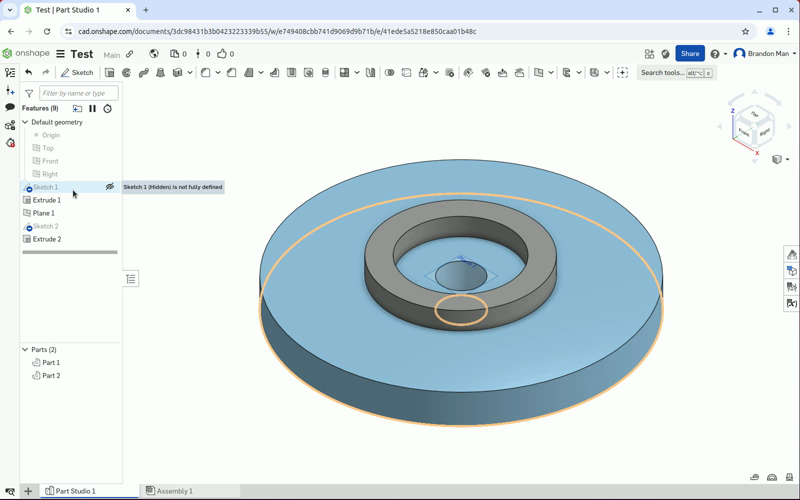
click(73, 189)